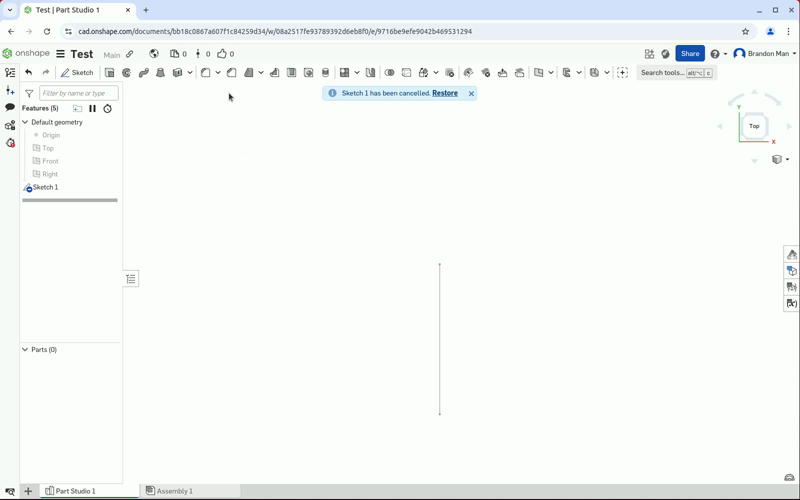
key(shift+h)
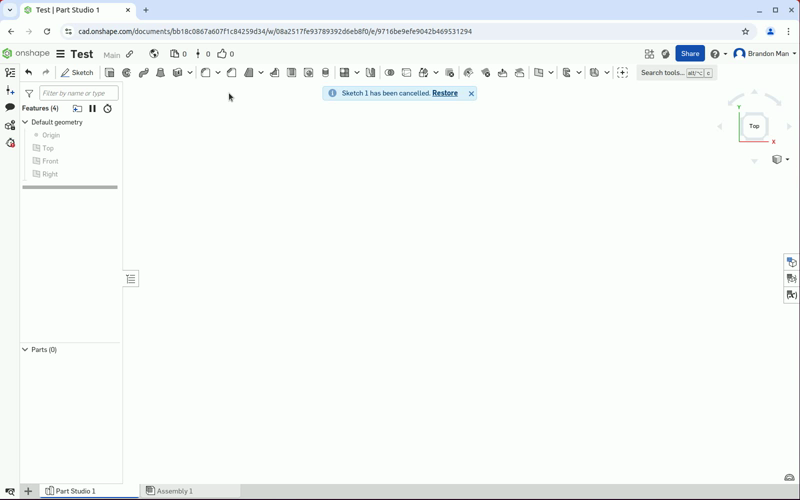
mouse_move(73, 352)
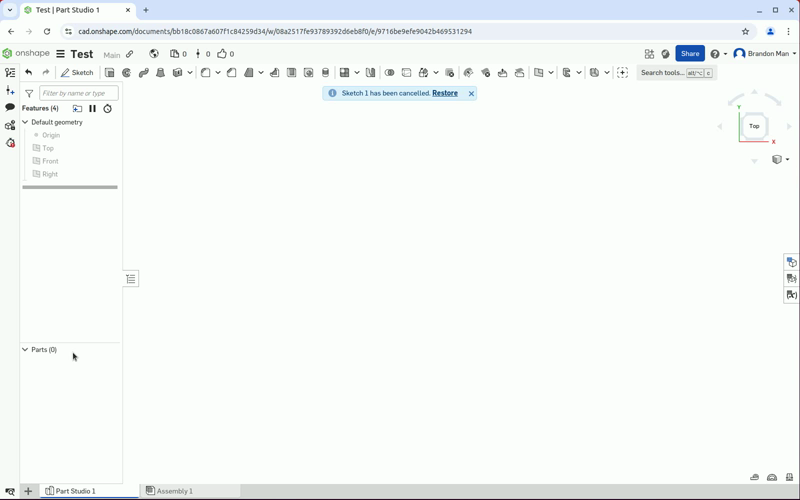
key(y)
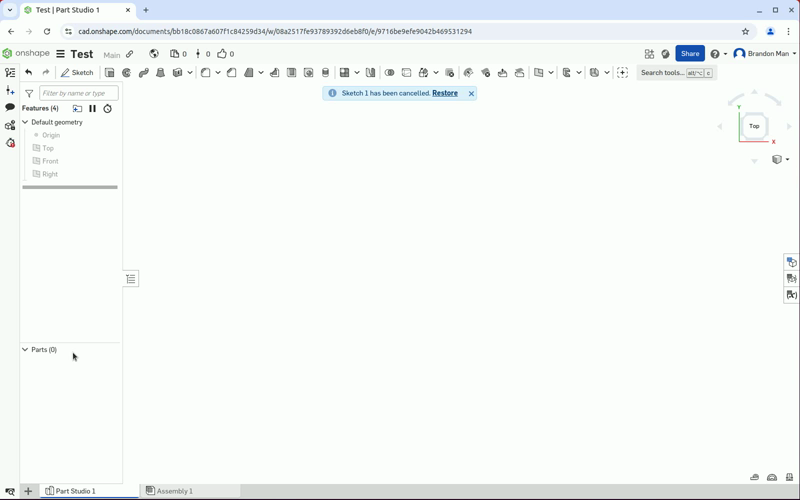
key(shift+p)
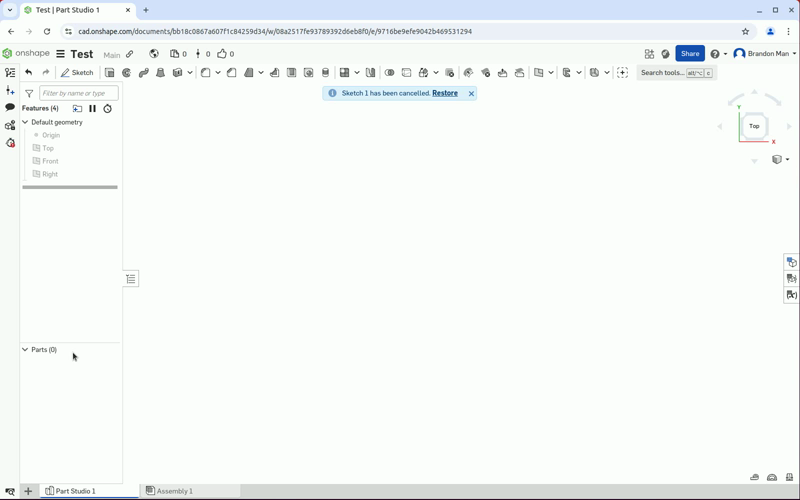
key(space)
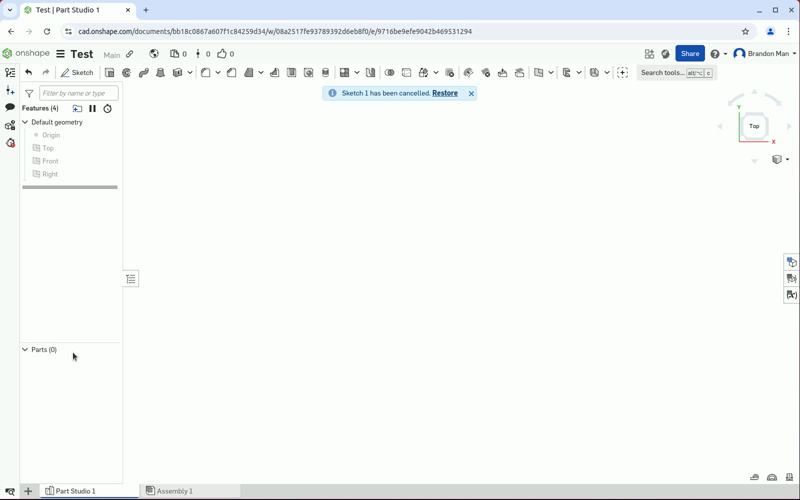
key_down(shift)
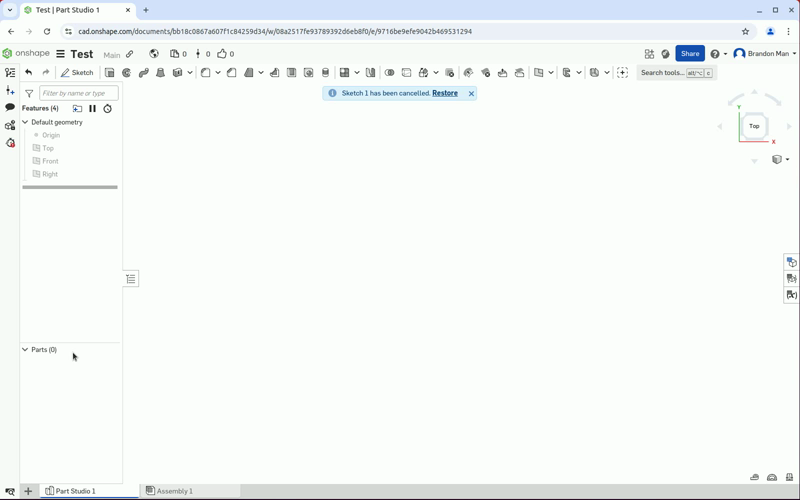
key(up)
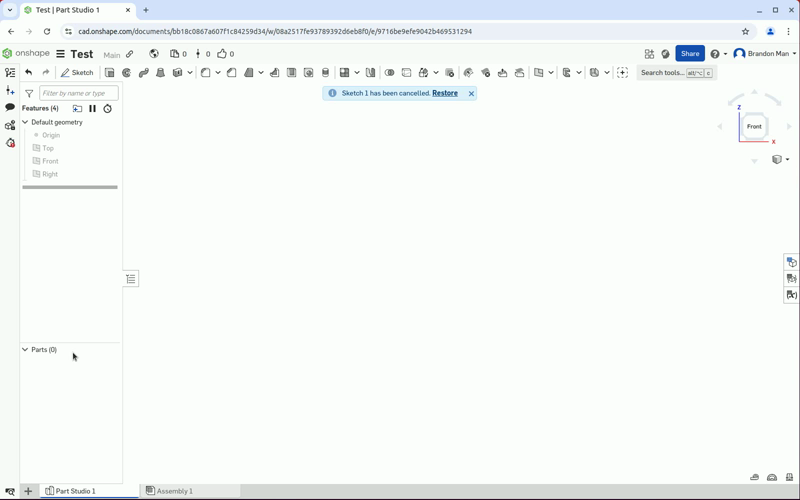
key_up(shift)
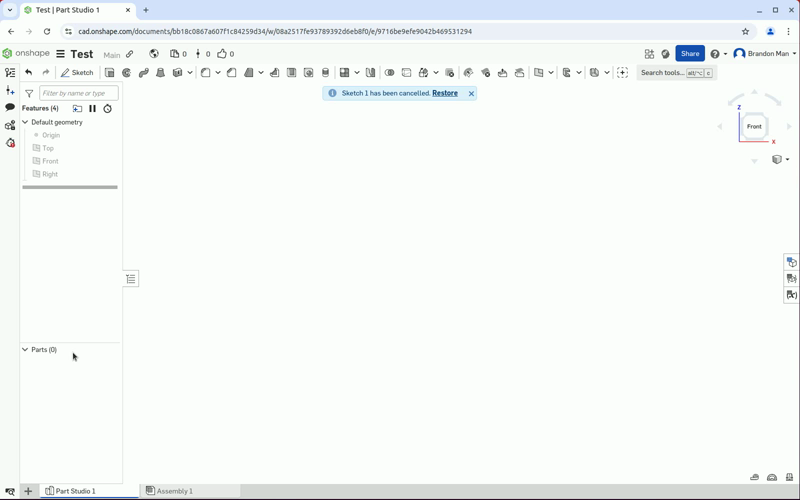
key(space)
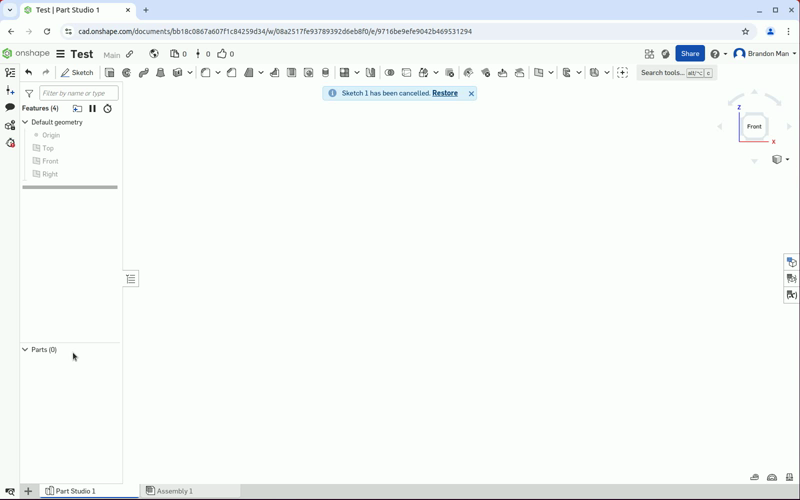
key_down(shift)
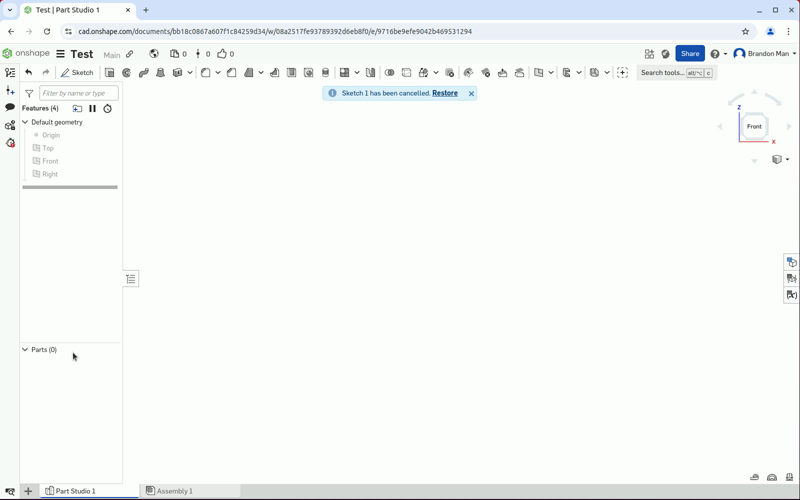
key(left)
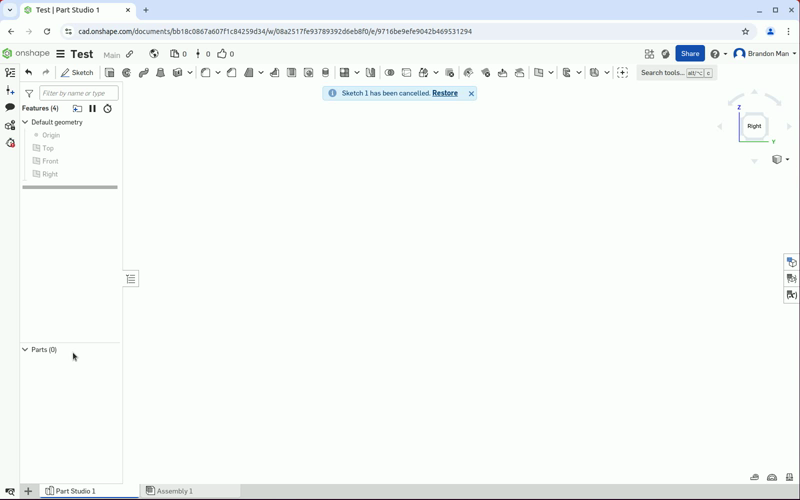
key_up(shift)
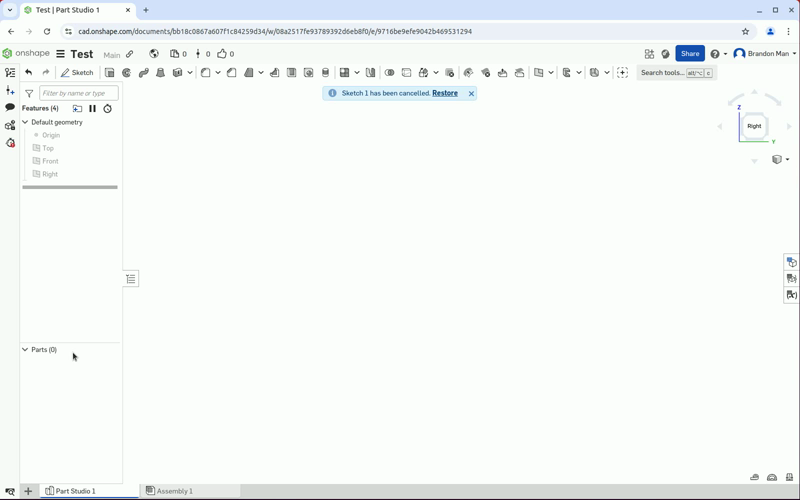
mouse_move(73, 352)
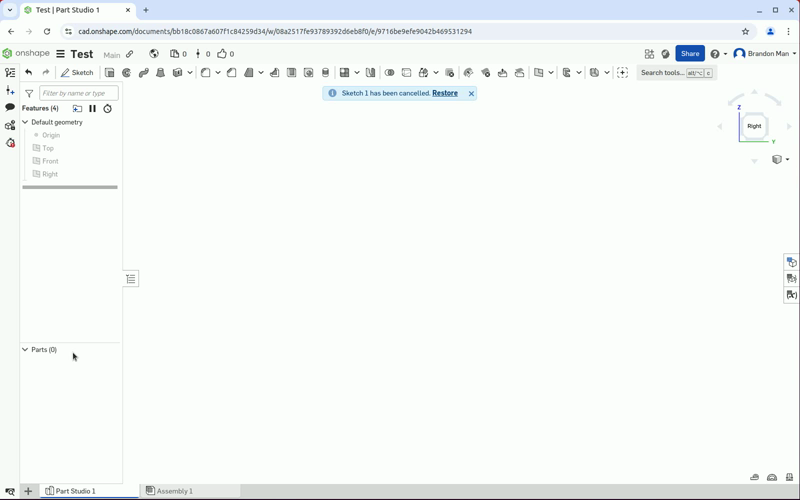
key(shift+y)
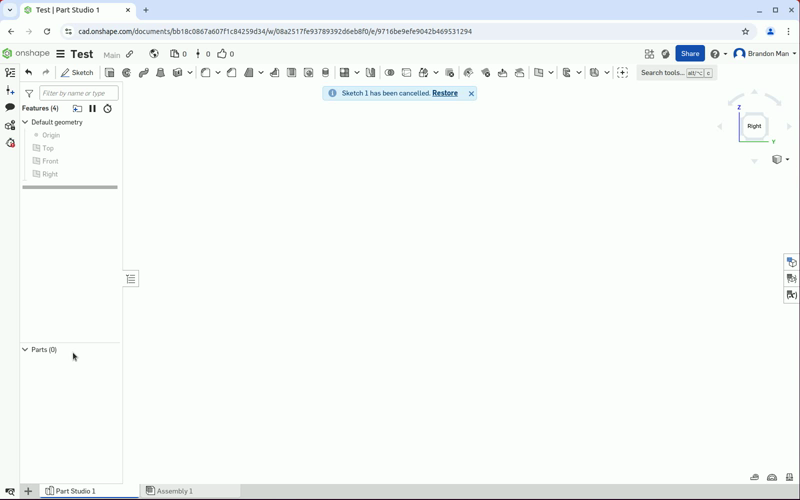
key(shift+s)
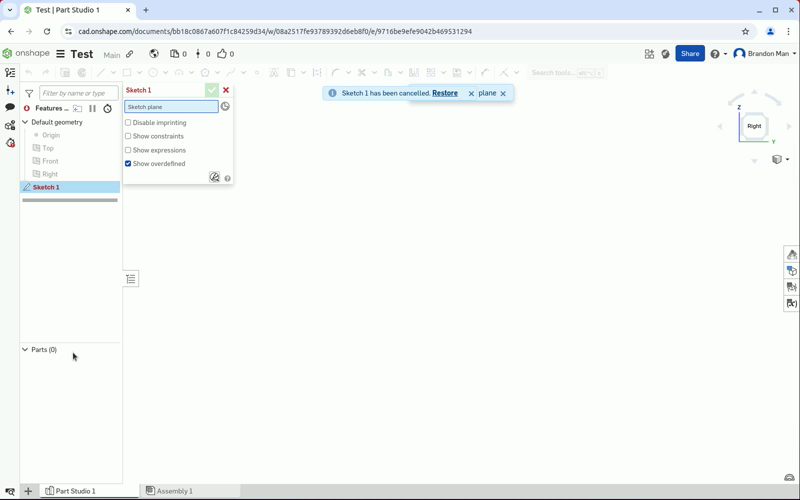
mouse_move(73, 176)
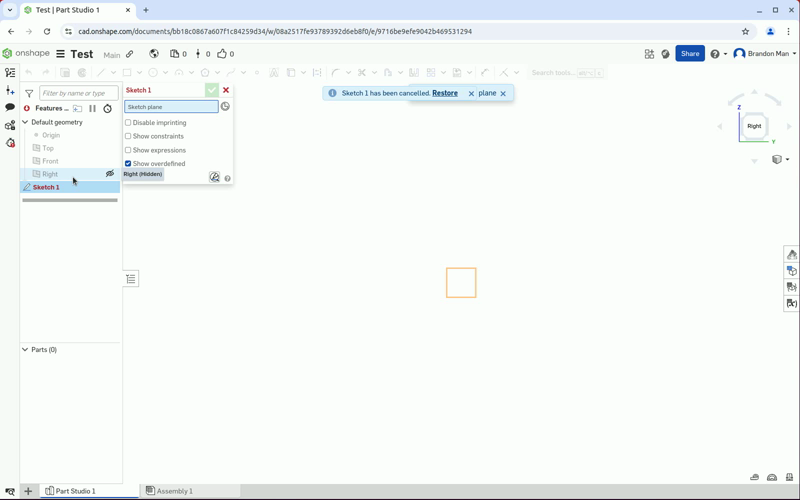
click(73, 176)
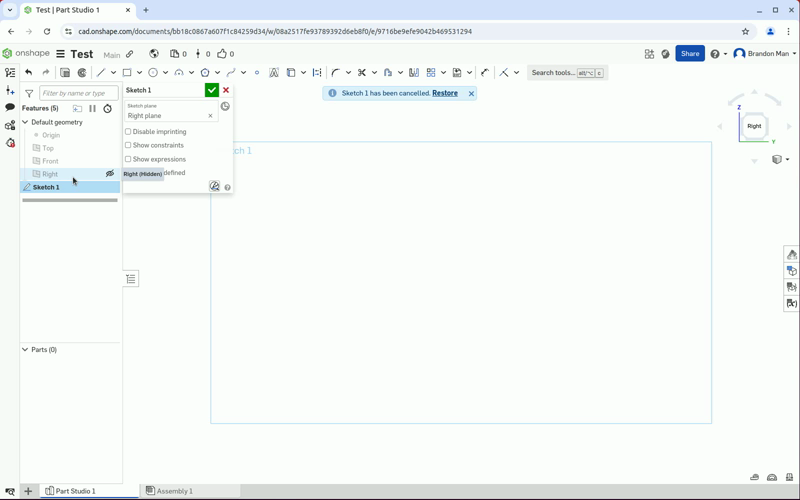
mouse_move(73, 352)
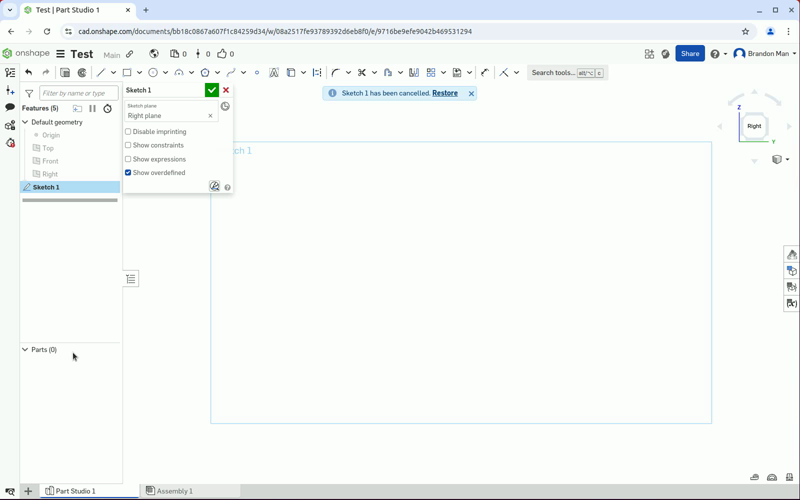
key(y)
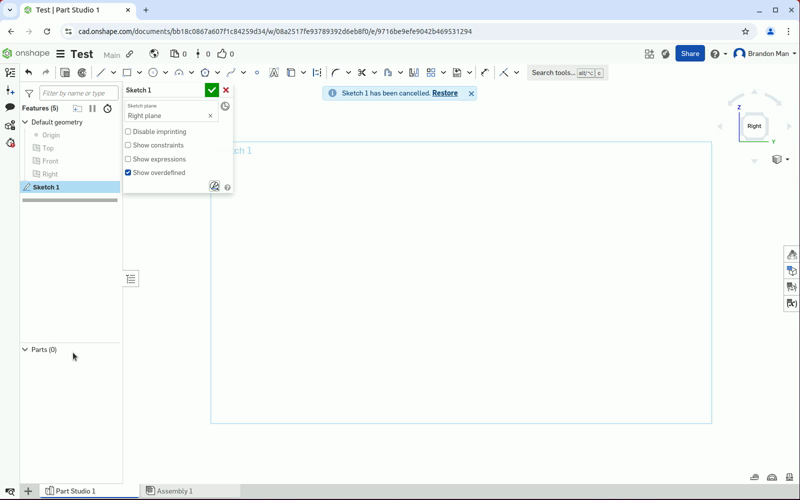
key(l)
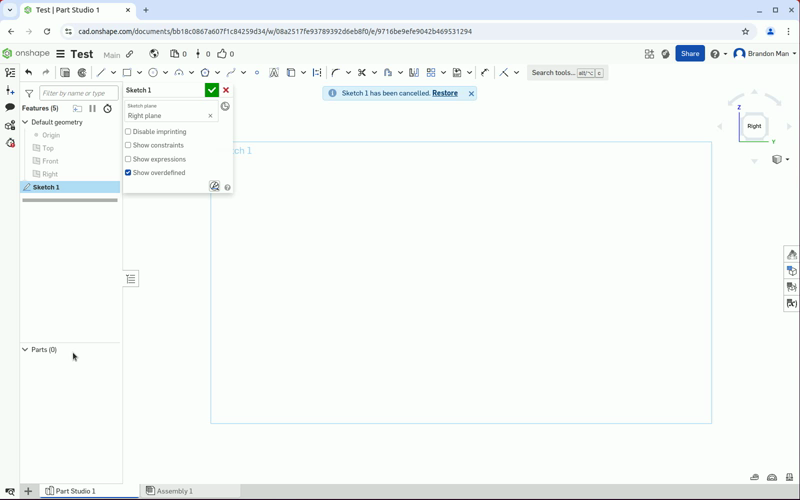
key_down(shift)
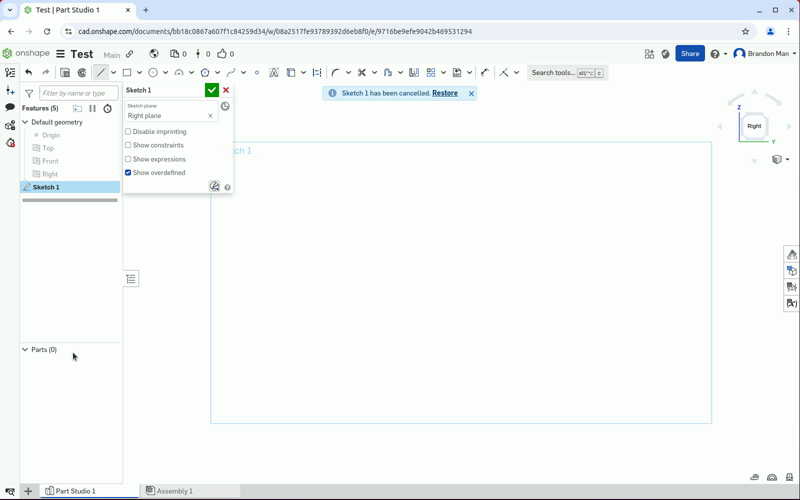
mouse_move(357, 218)
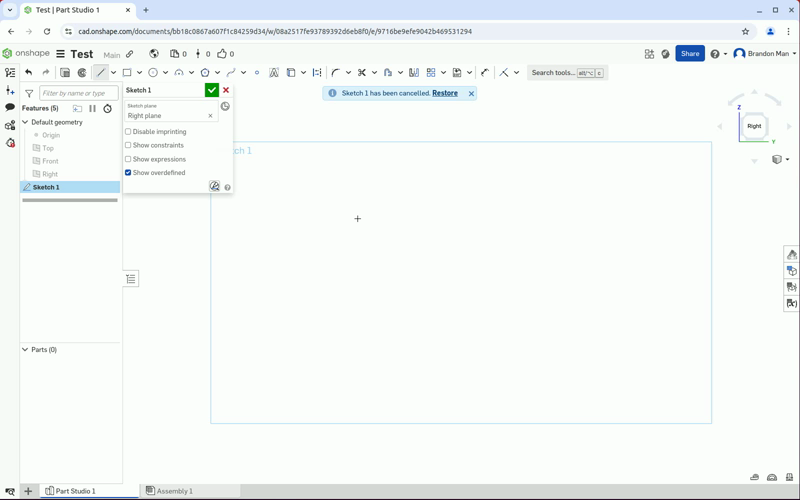
click(357, 218)
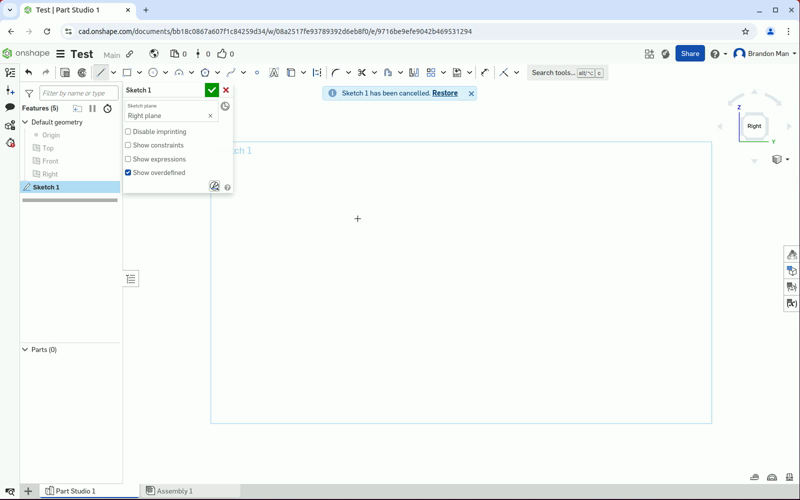
key_up(shift)
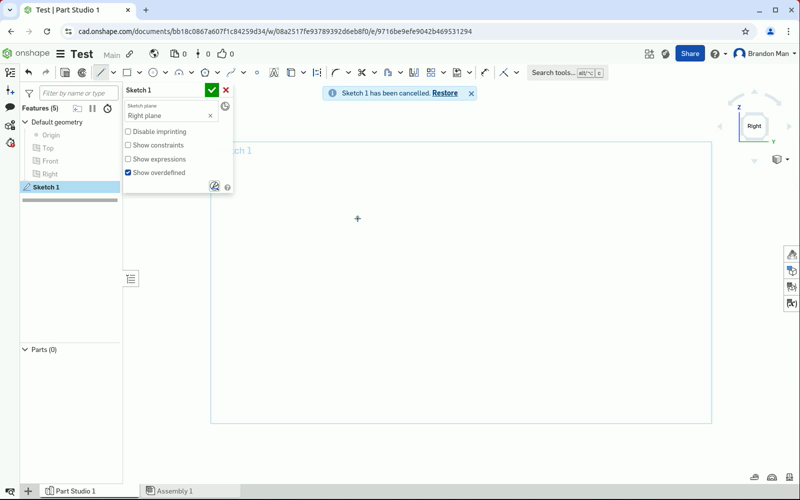
key_down(shift)
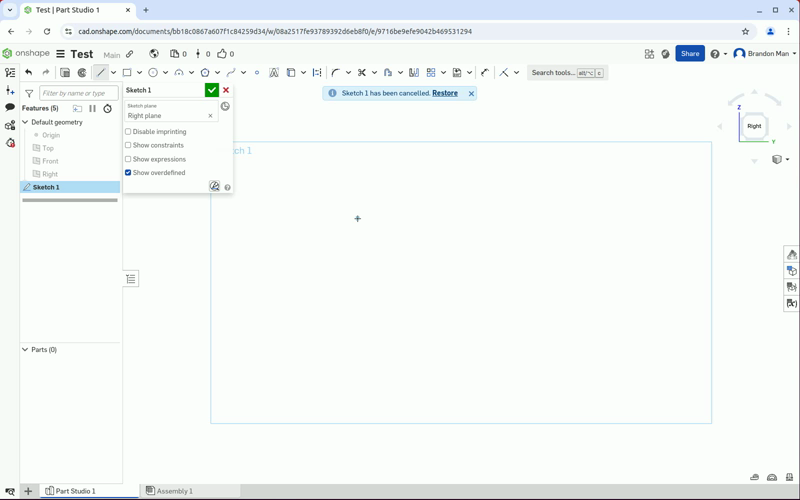
mouse_move(387, 218)
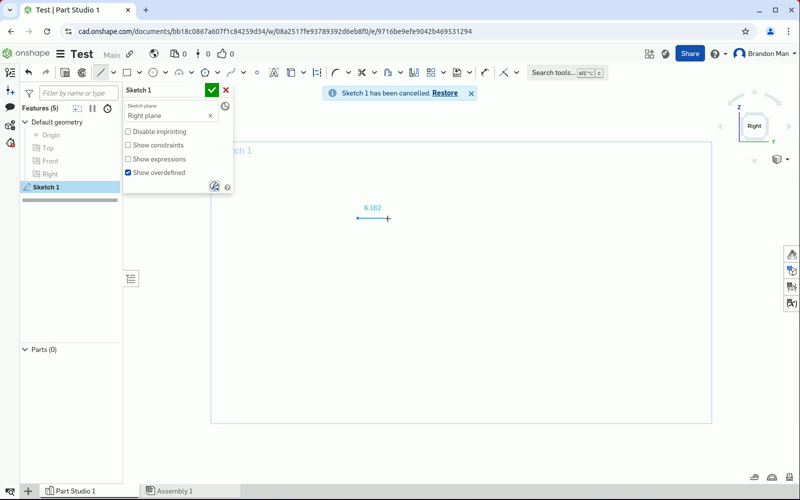
mouse_move(389, 218)
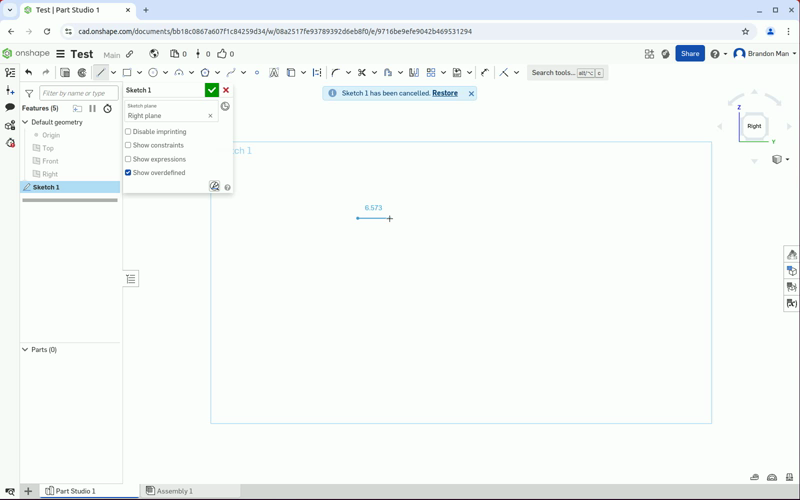
click(389, 218)
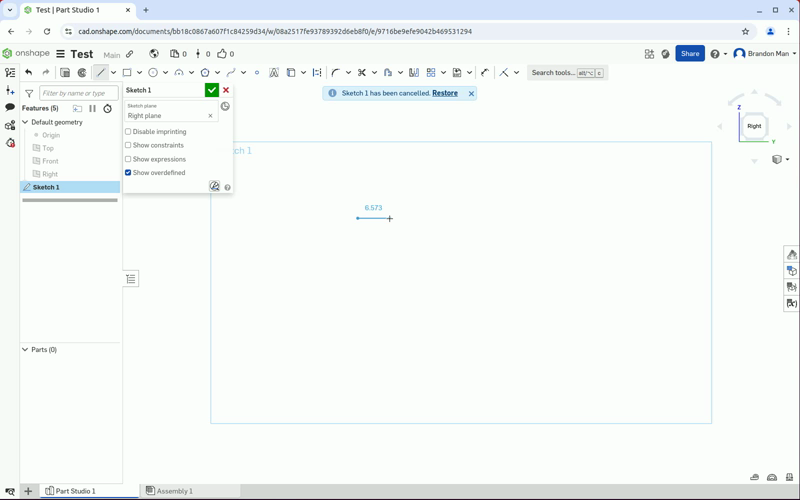
key_up(shift)
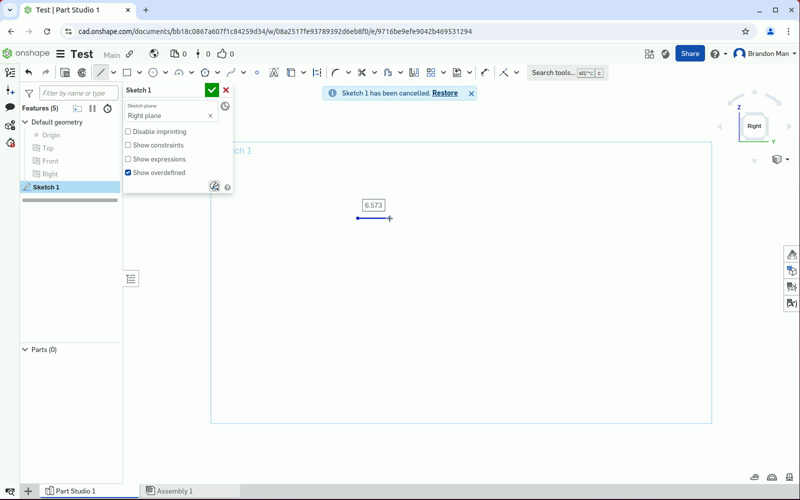
key_down(shift)
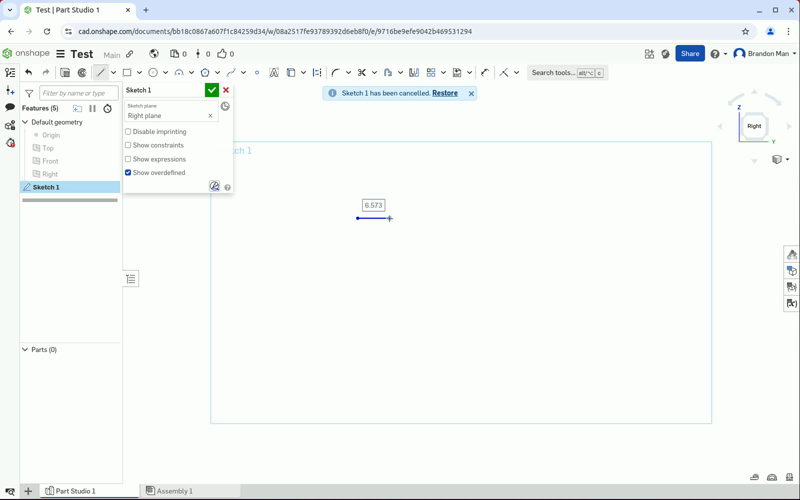
mouse_move(420, 218)
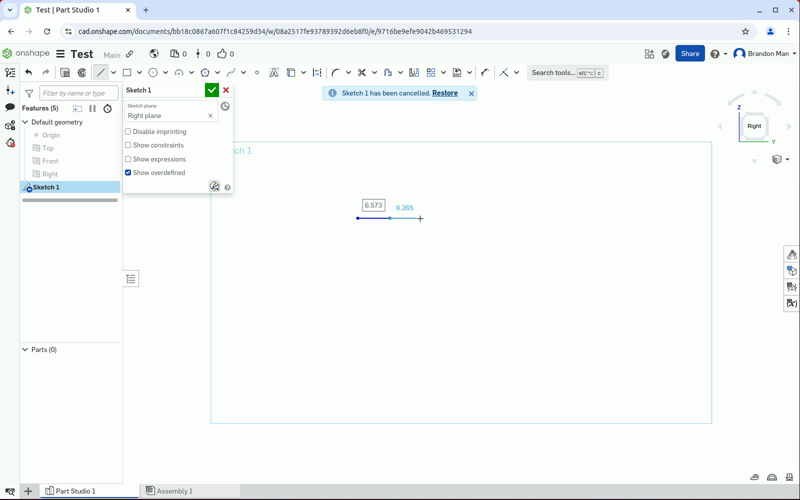
mouse_move(389, 250)
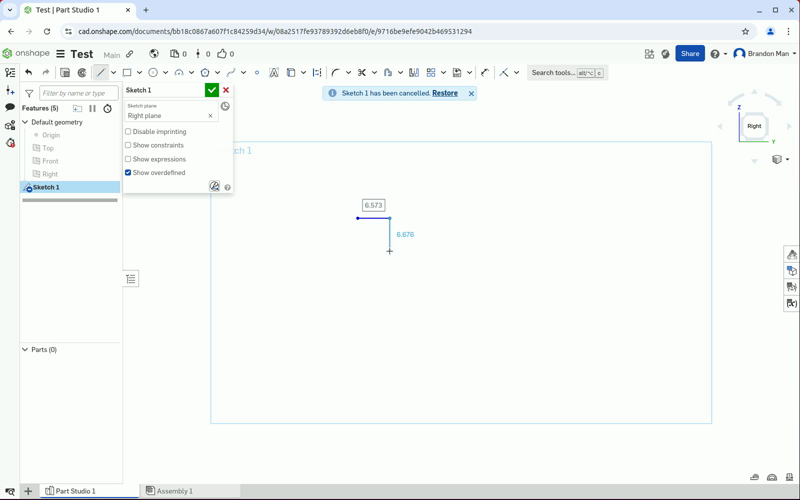
click(389, 250)
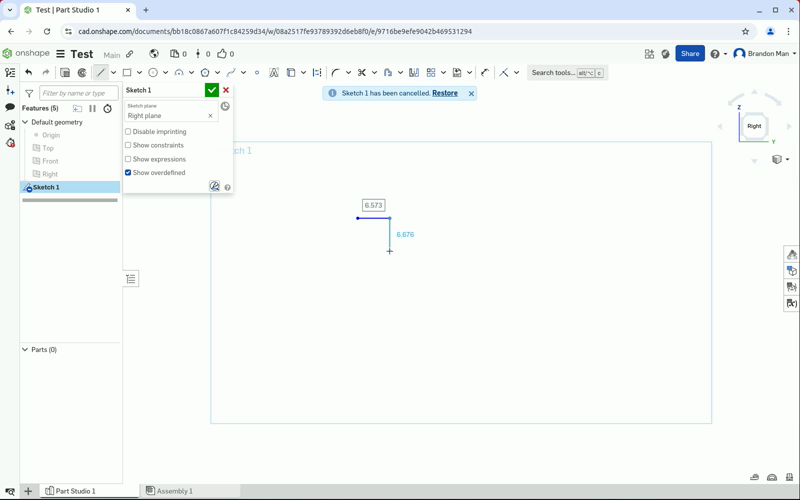
key_up(shift)
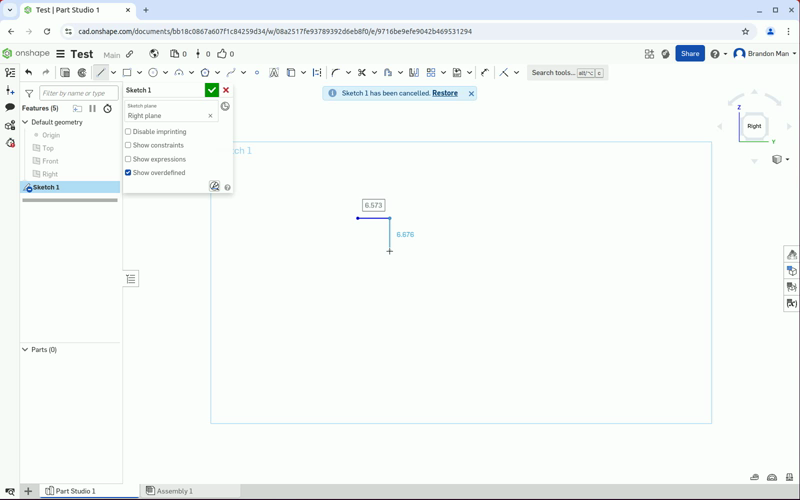
key_down(shift)
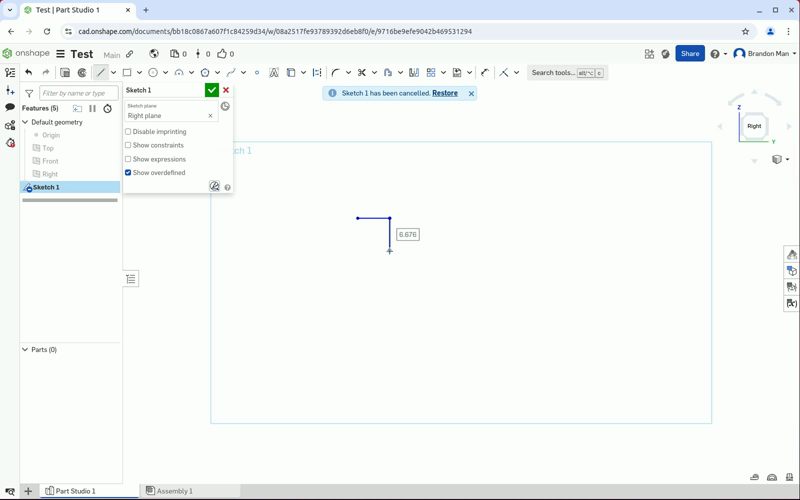
mouse_move(420, 250)
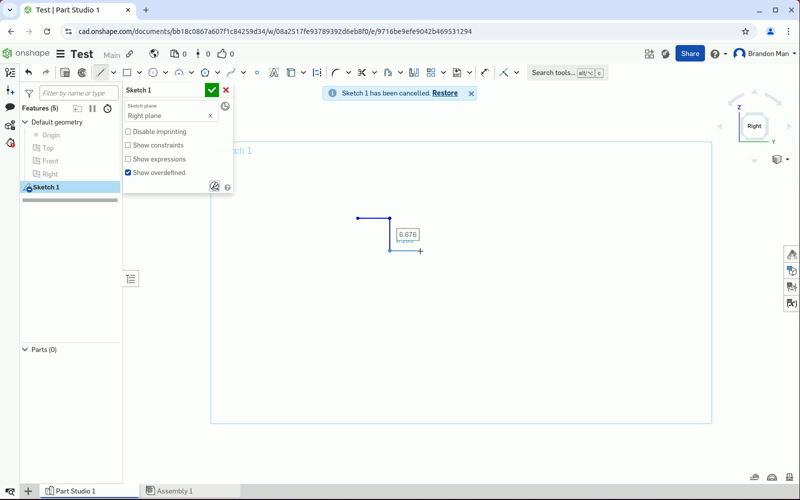
mouse_move(406, 250)
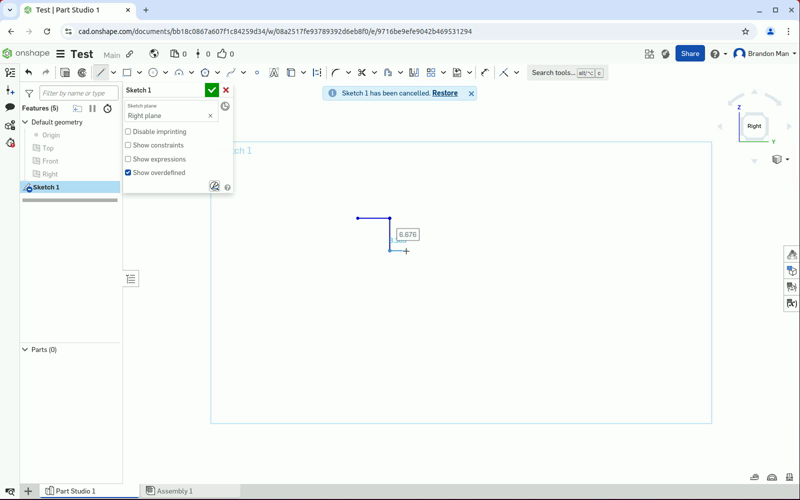
click(406, 250)
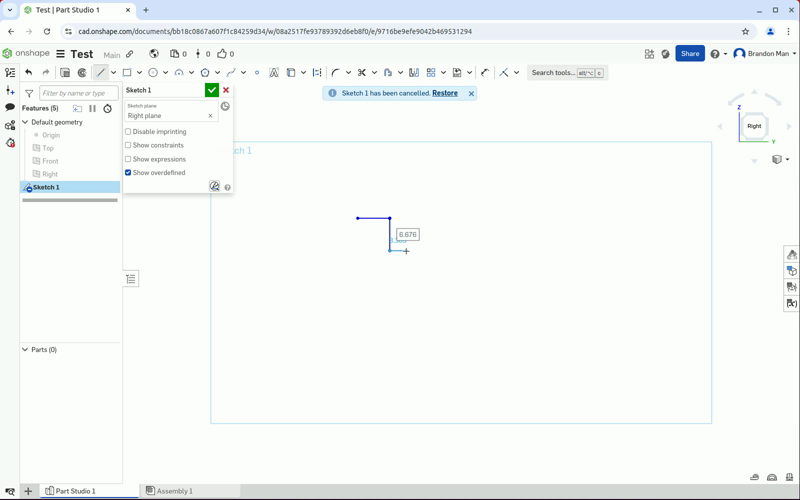
key_up(shift)
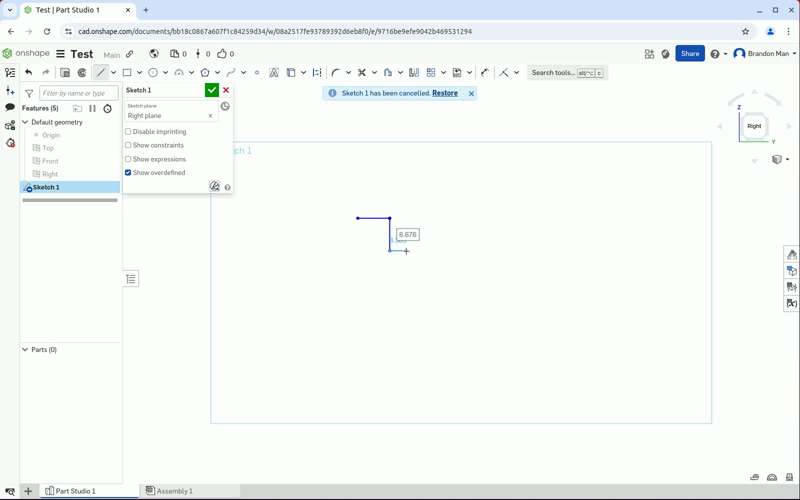
key_down(shift)
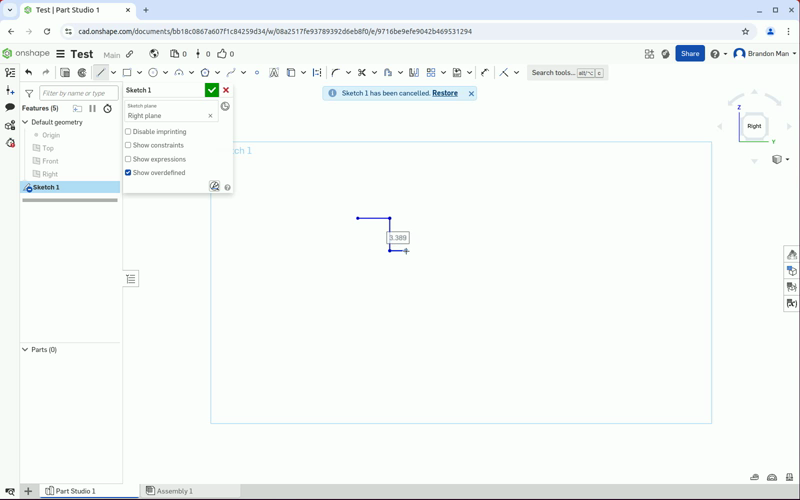
mouse_move(436, 250)
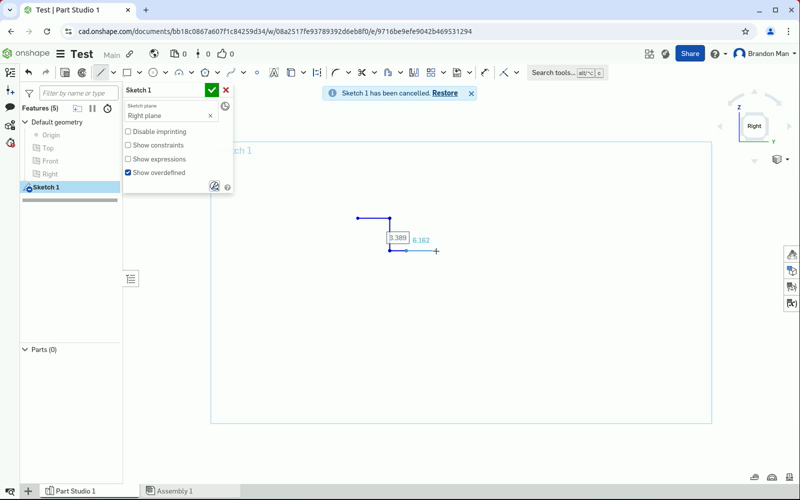
mouse_move(406, 218)
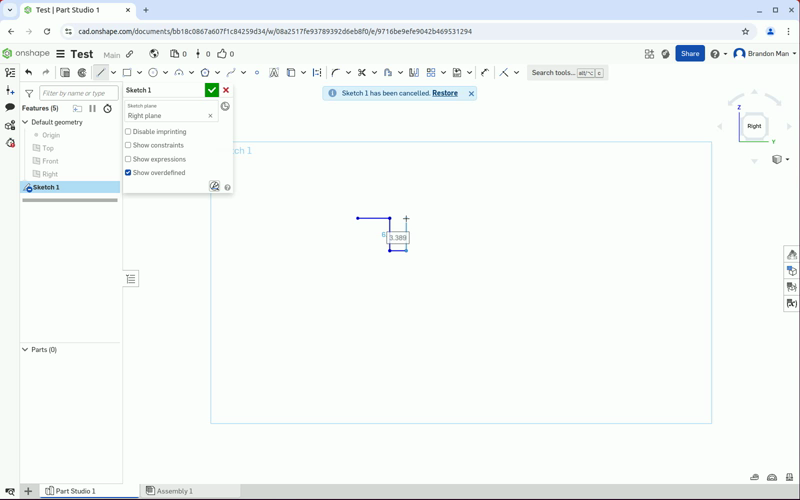
click(406, 218)
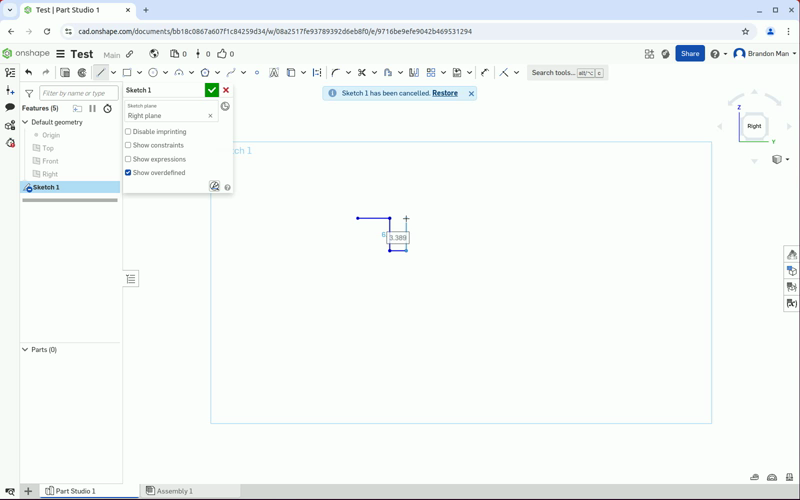
key_up(shift)
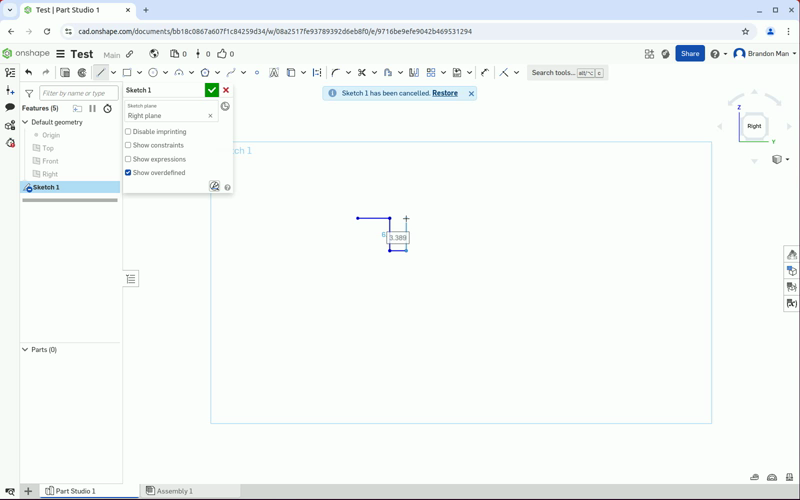
key_down(shift)
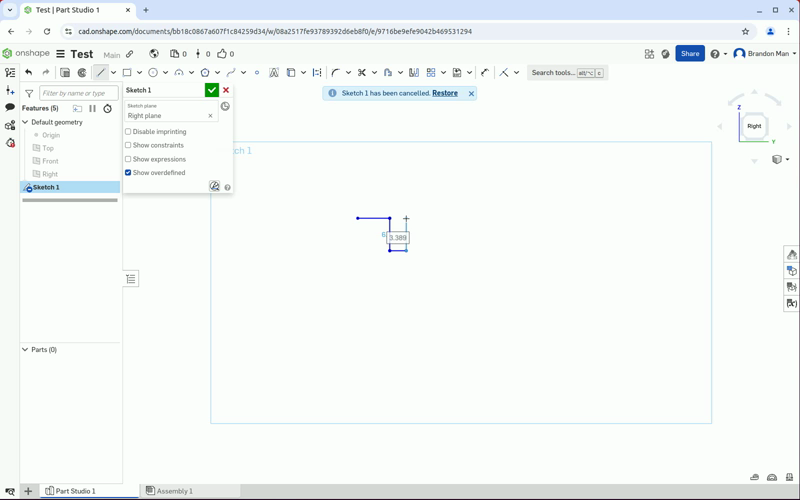
mouse_move(436, 218)
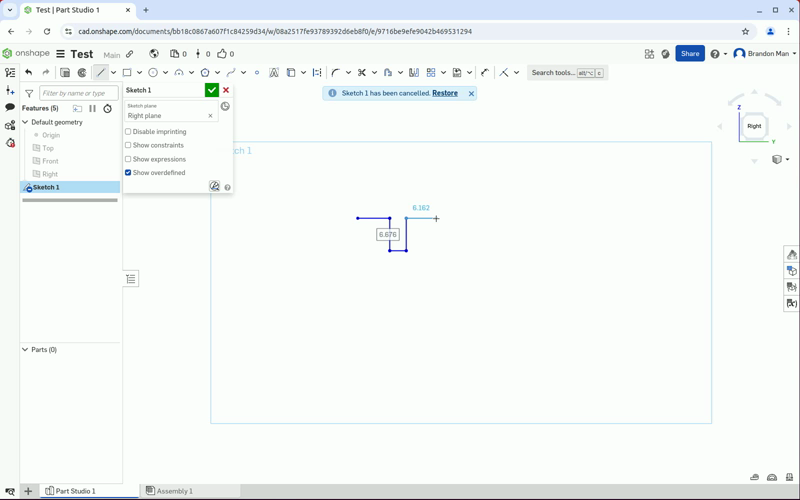
mouse_move(438, 218)
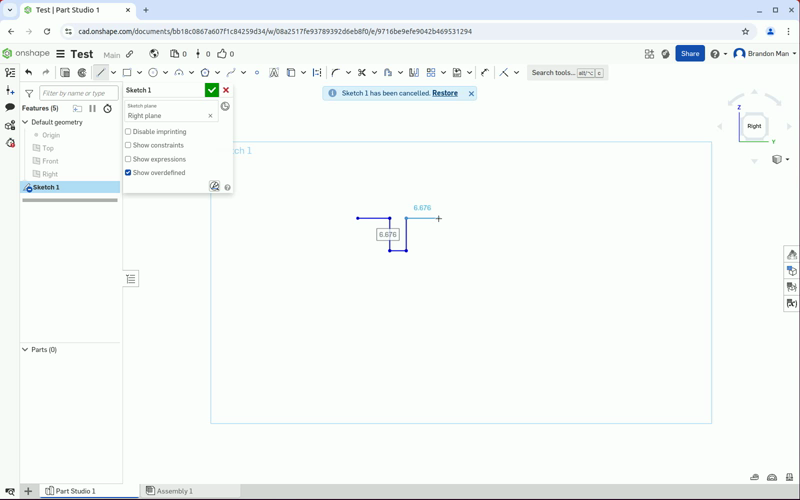
click(438, 218)
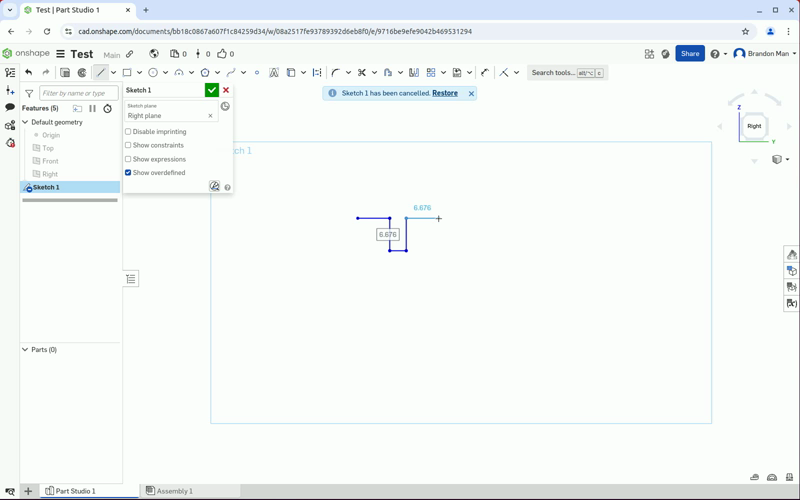
key_up(shift)
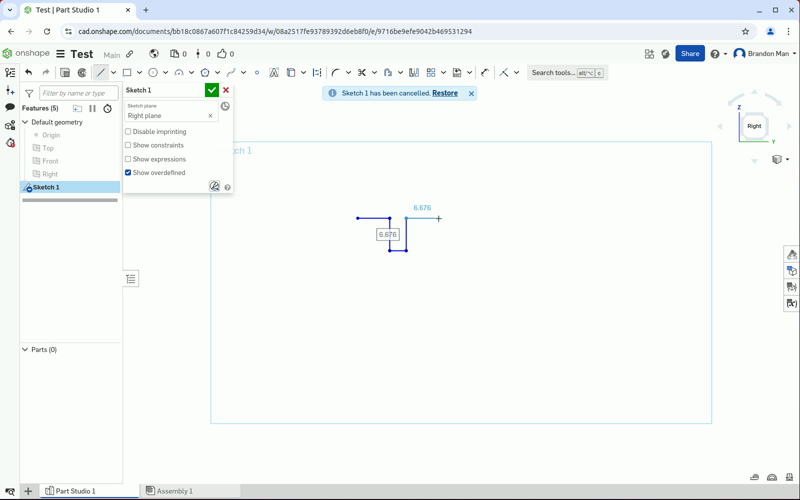
key_down(shift)
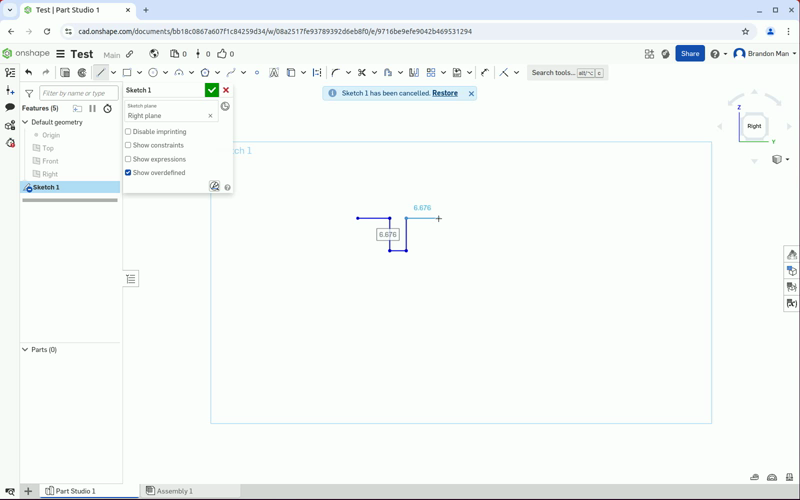
mouse_move(468, 218)
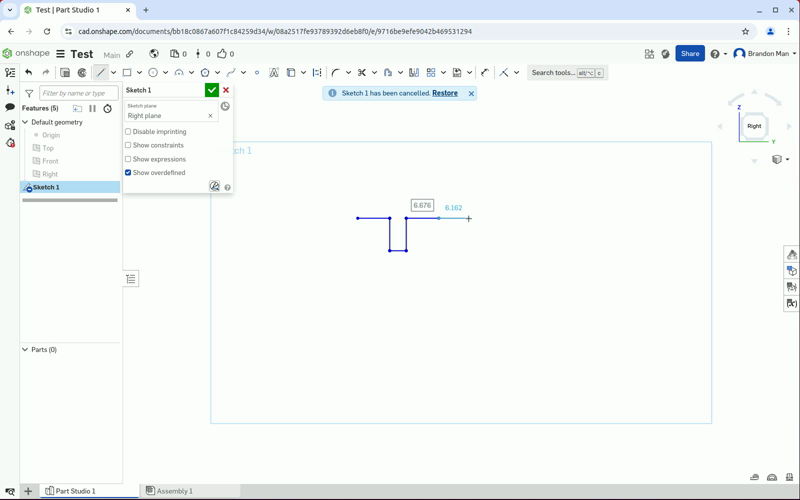
mouse_move(438, 202)
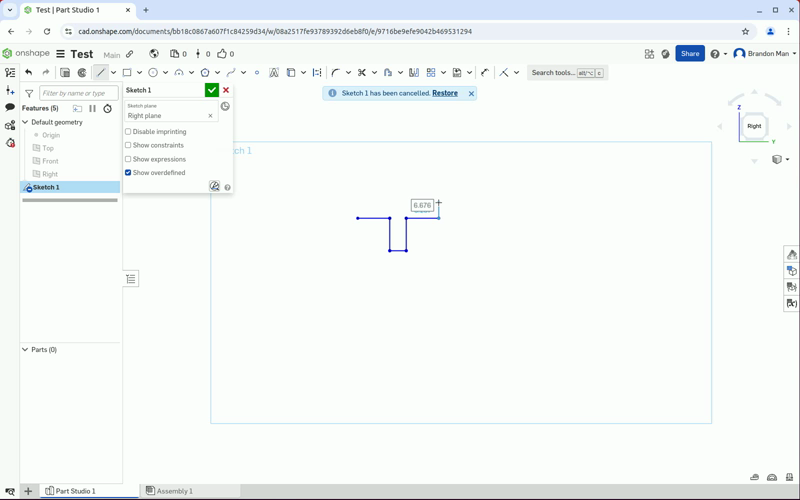
click(438, 202)
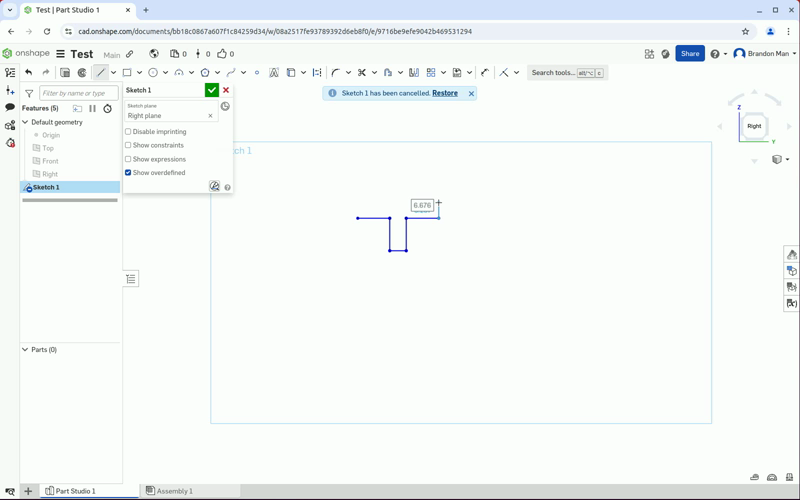
key_up(shift)
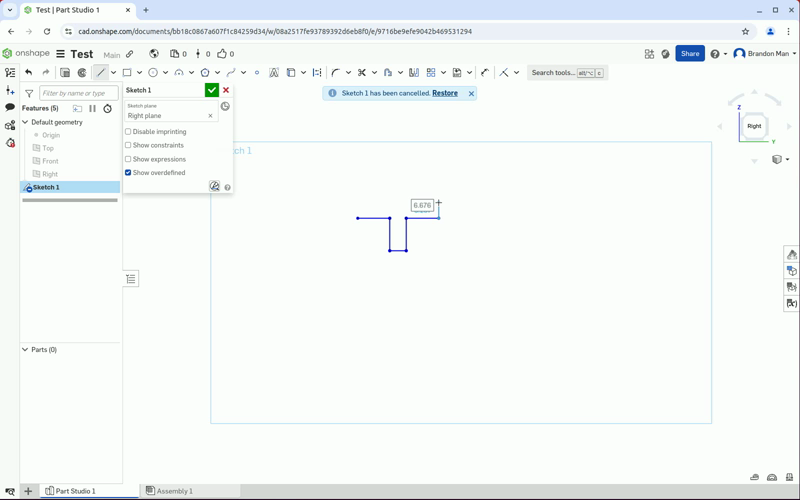
key_down(shift)
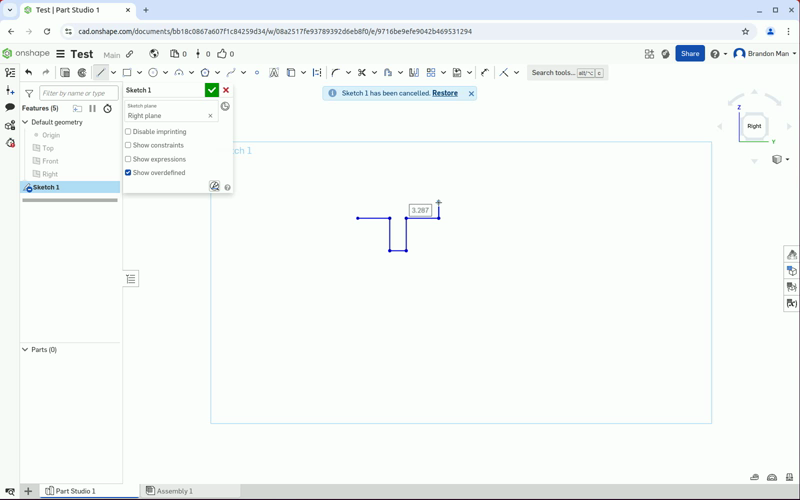
mouse_move(468, 202)
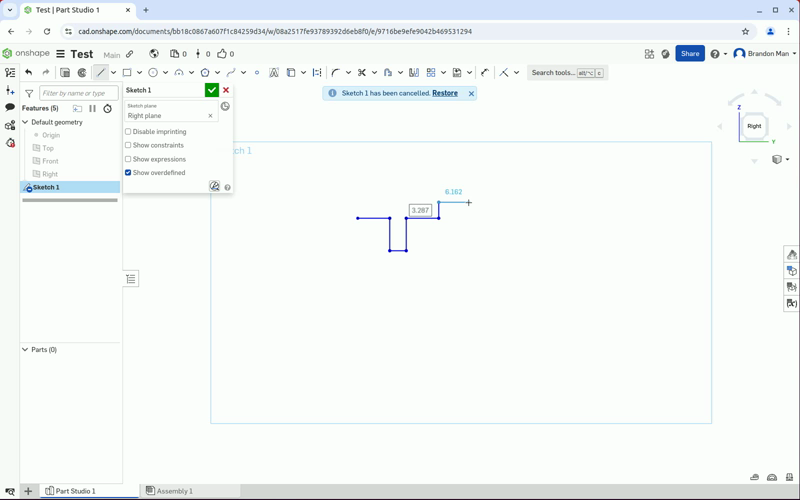
mouse_move(406, 202)
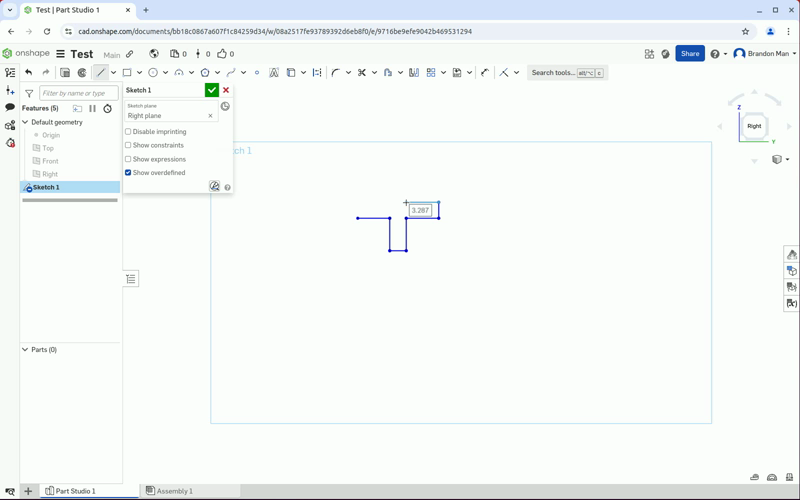
click(406, 202)
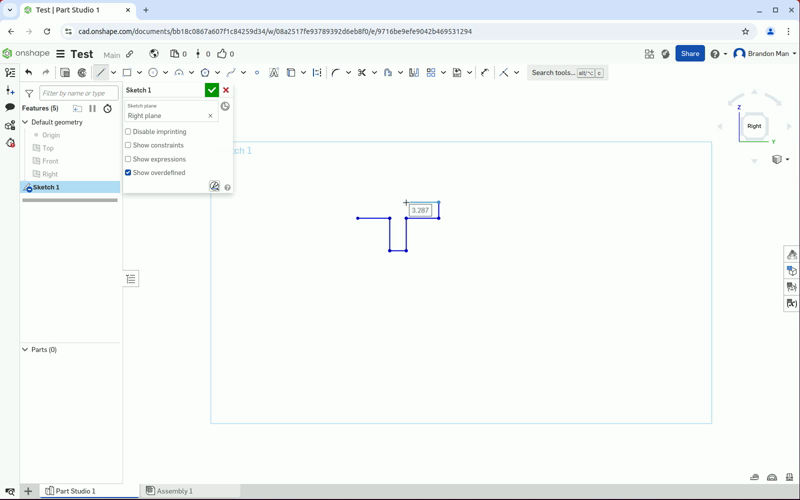
key_up(shift)
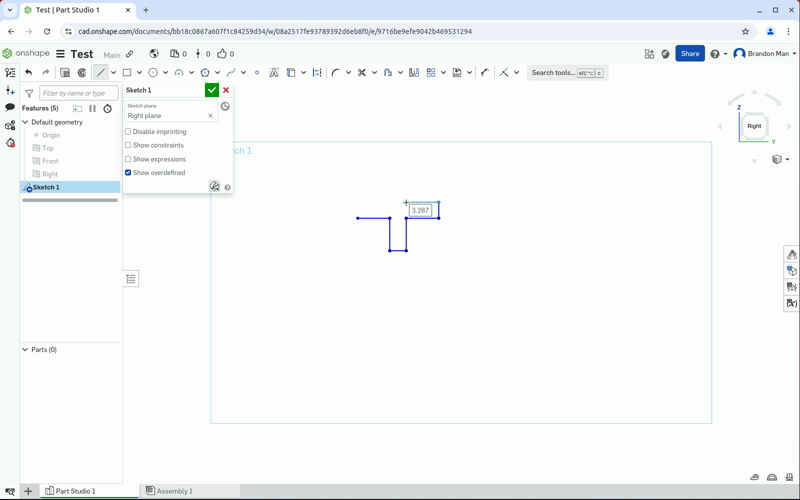
key_down(shift)
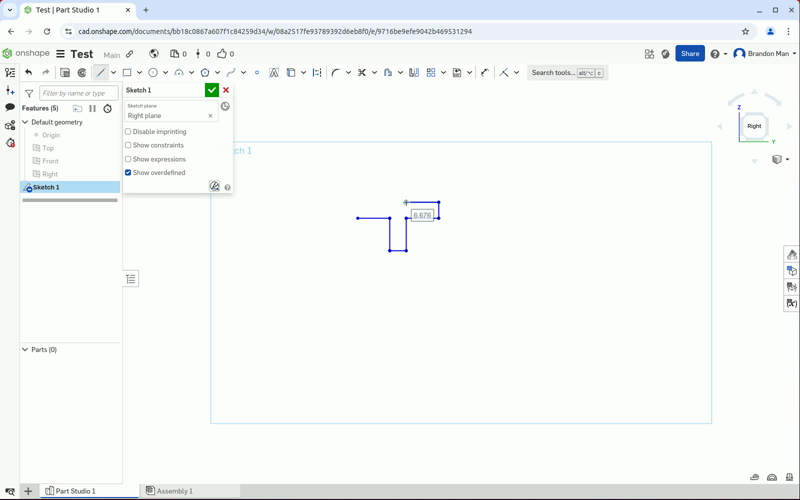
mouse_move(436, 202)
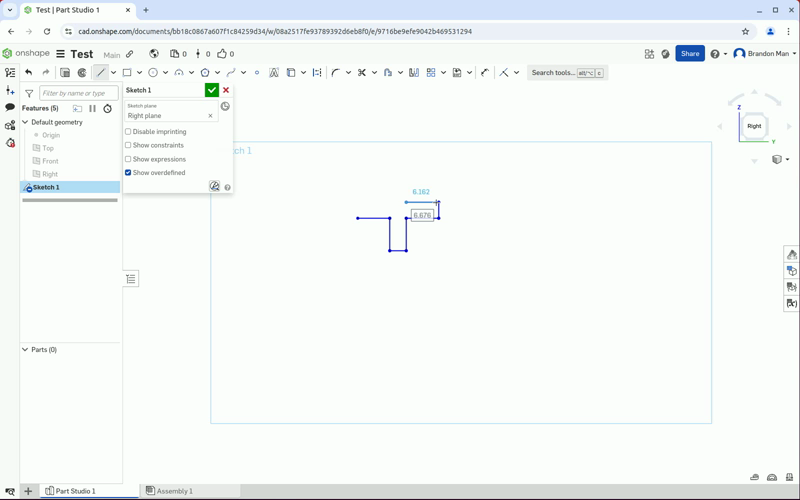
mouse_move(389, 202)
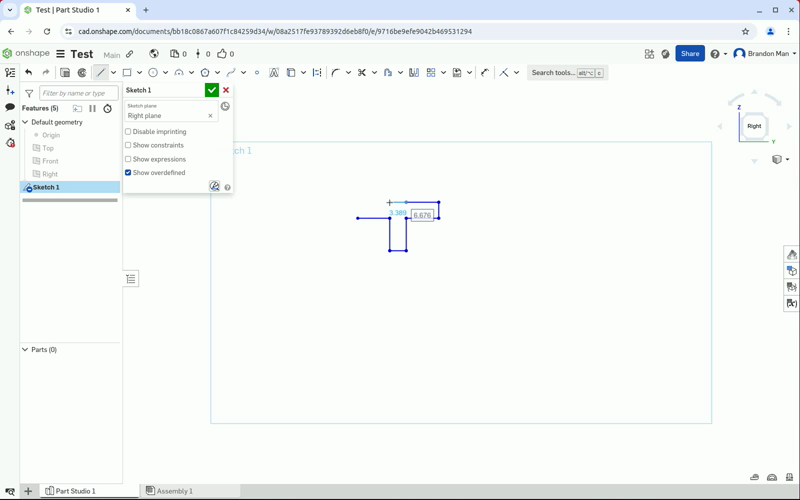
click(389, 202)
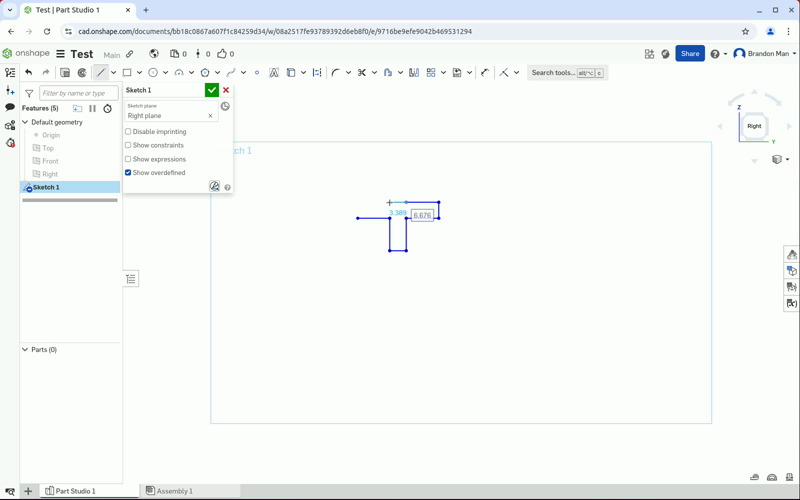
key_up(shift)
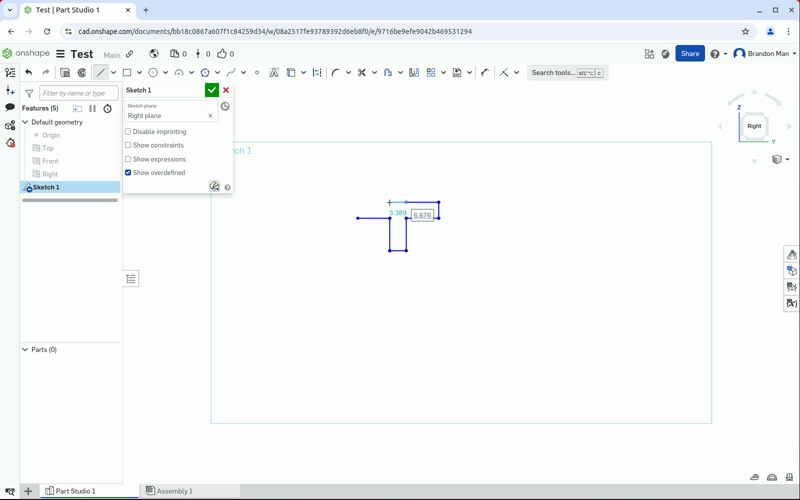
key_down(shift)
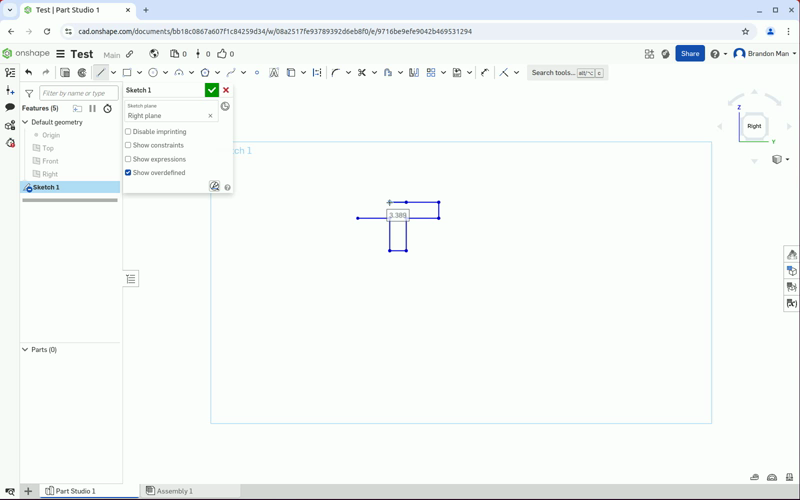
mouse_move(420, 202)
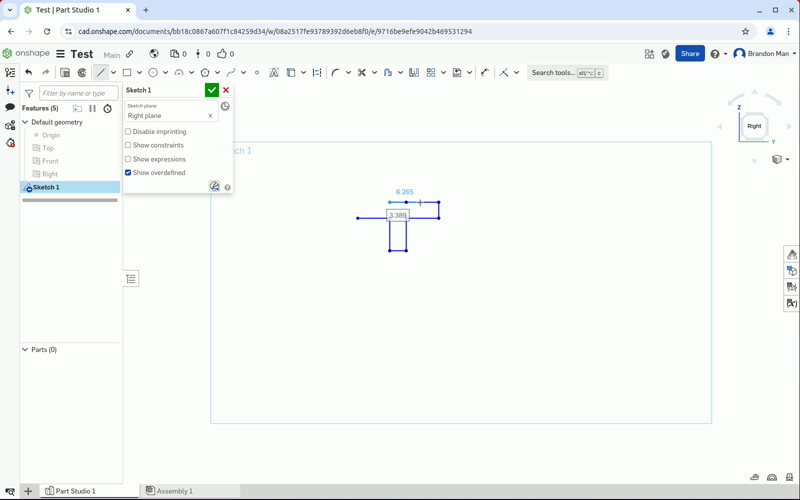
mouse_move(357, 202)
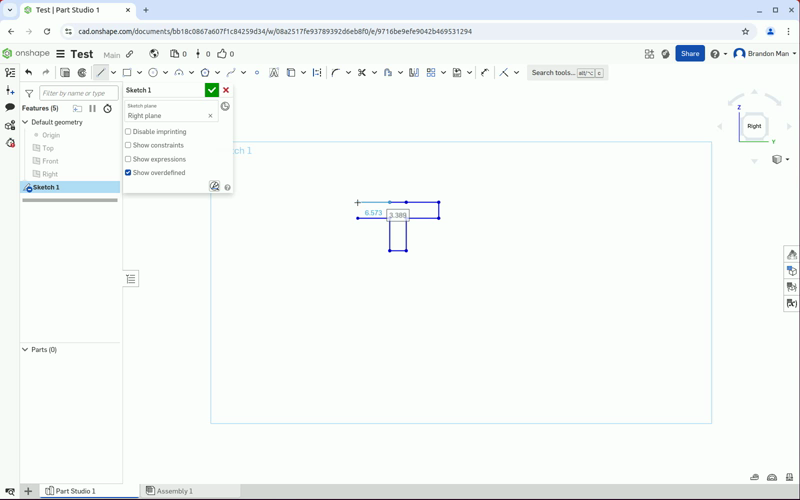
click(357, 202)
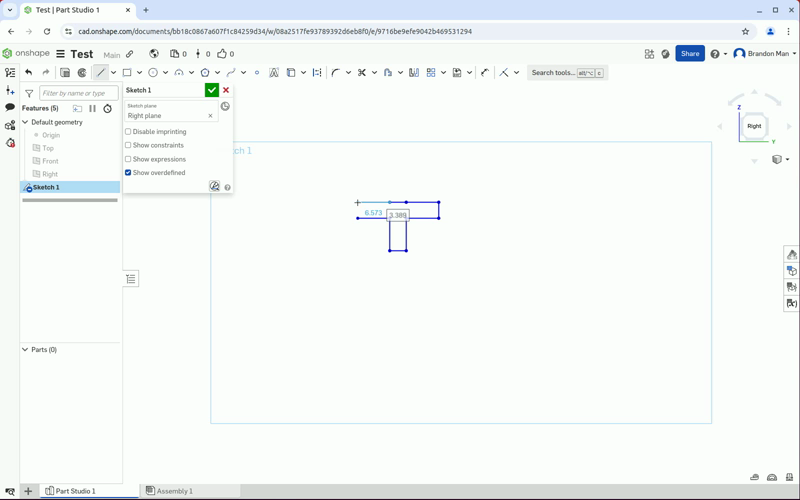
key_up(shift)
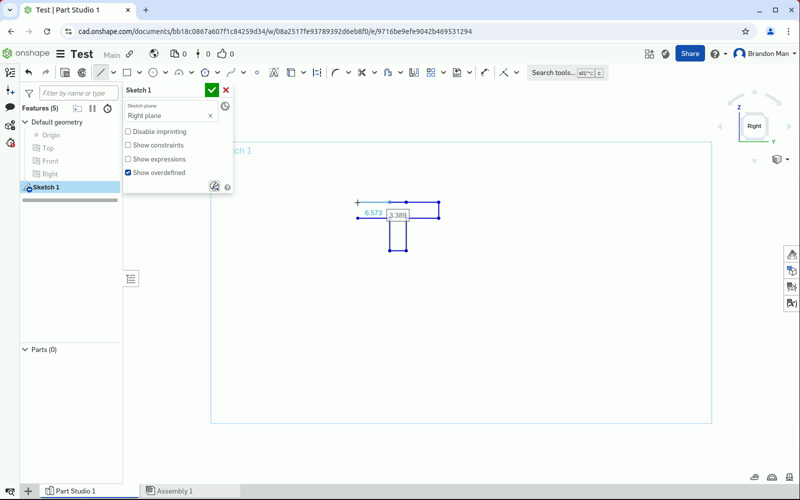
mouse_move(387, 202)
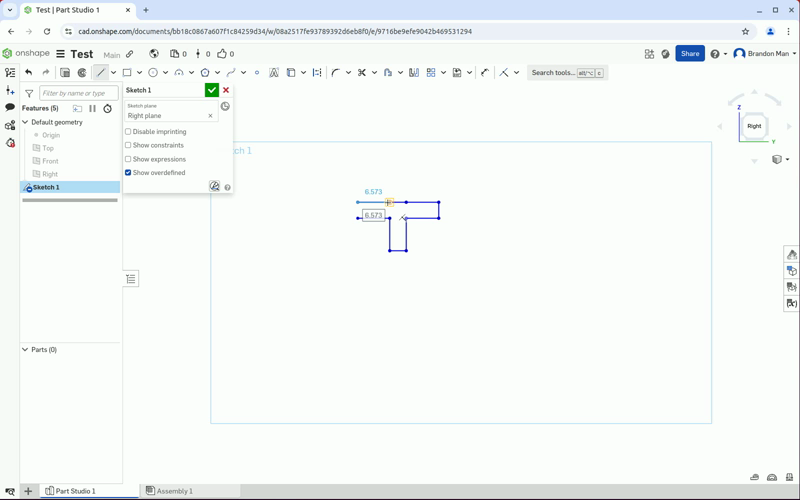
key_down(shift)
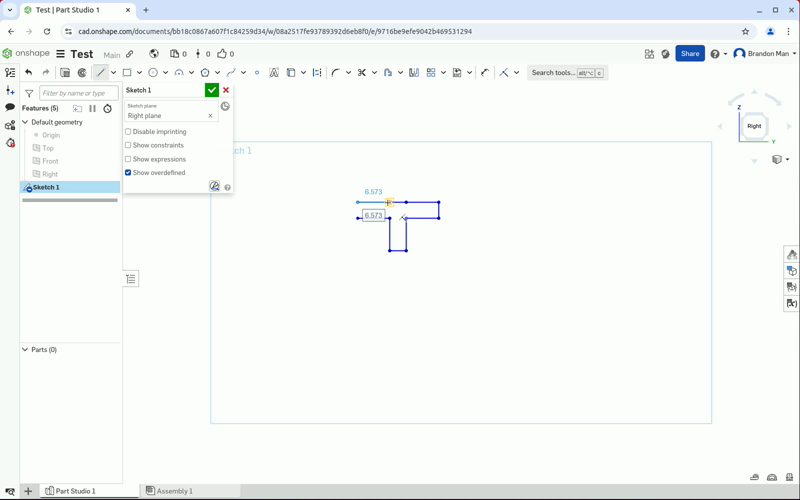
mouse_move(357, 218)
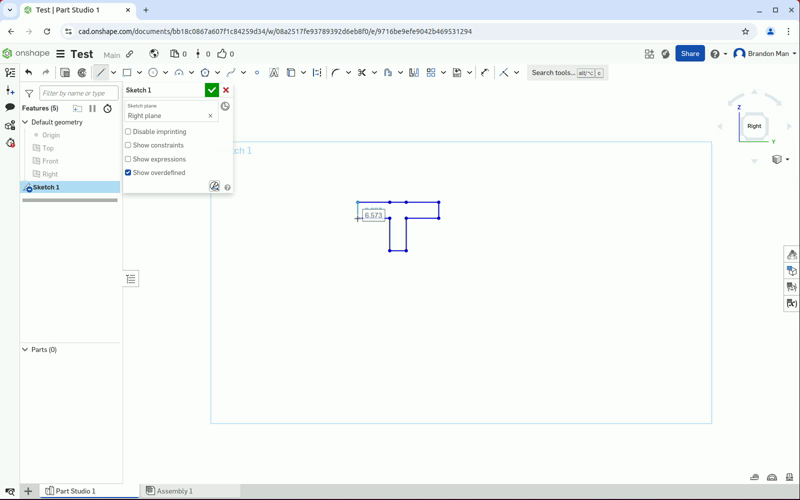
key_up(shift)
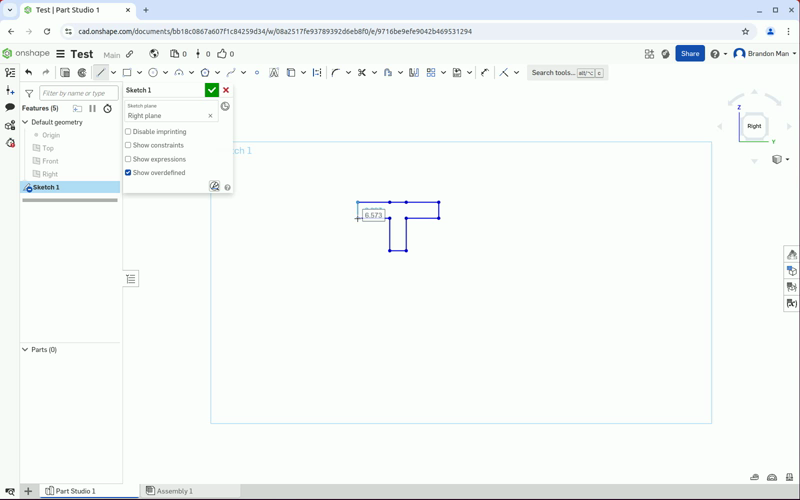
click(357, 218)
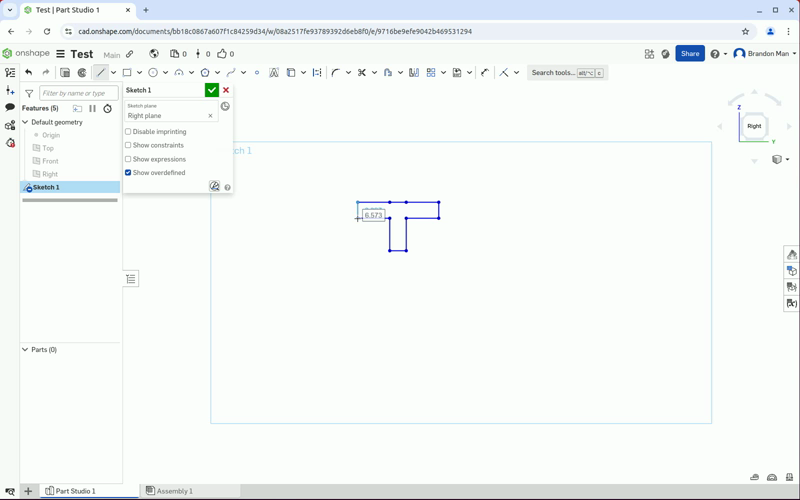
key(esc)
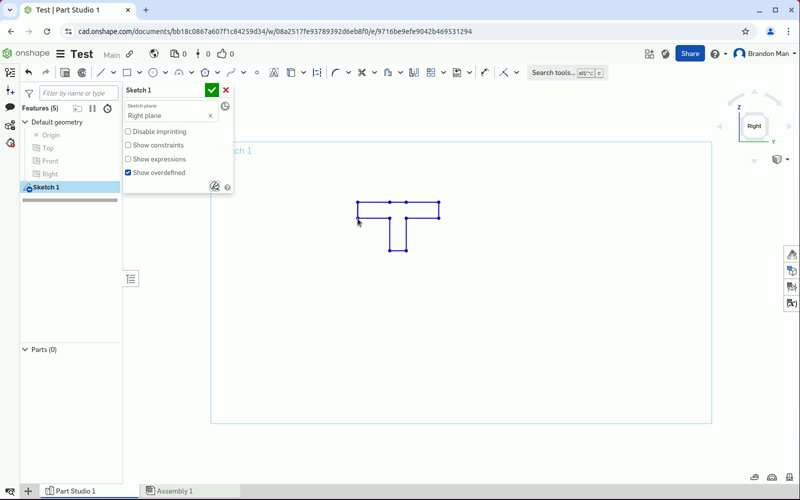
mouse_move(400, 210)
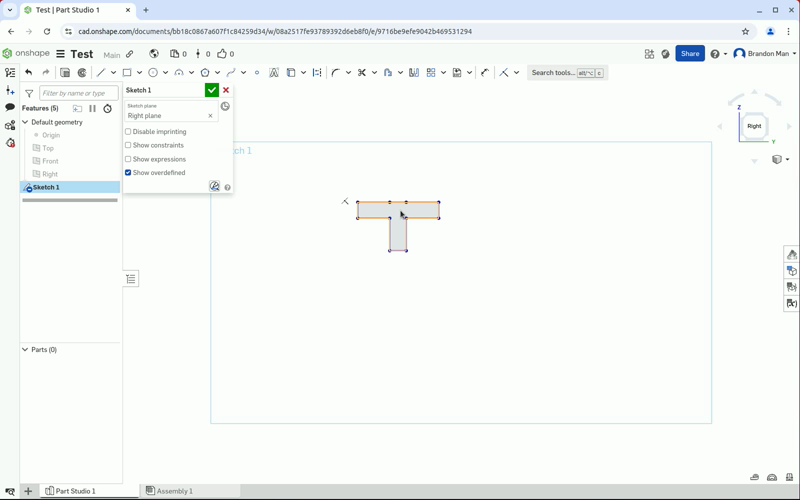
click(400, 210)
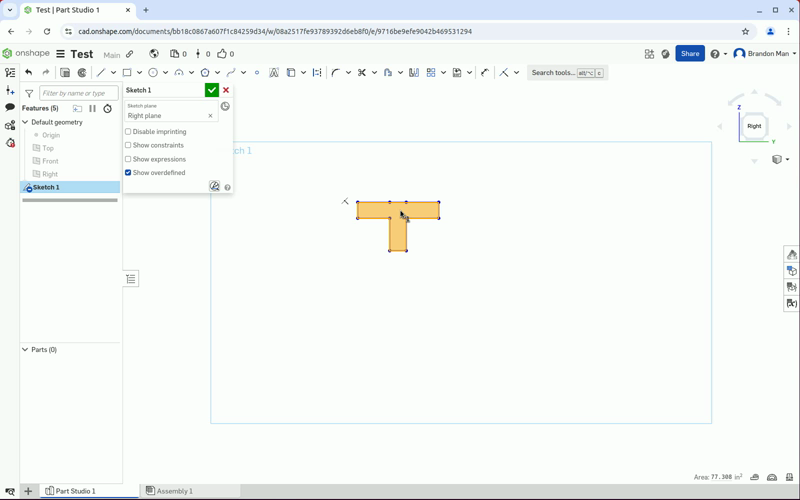
mouse_move(73, 352)
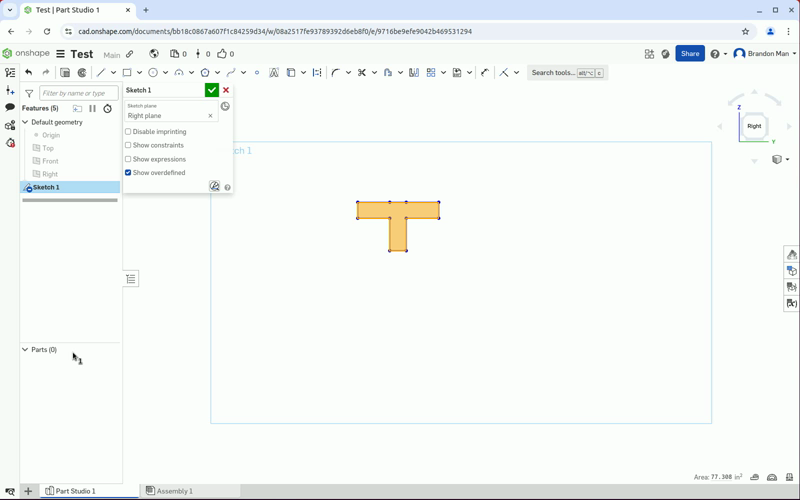
key(shift+y)
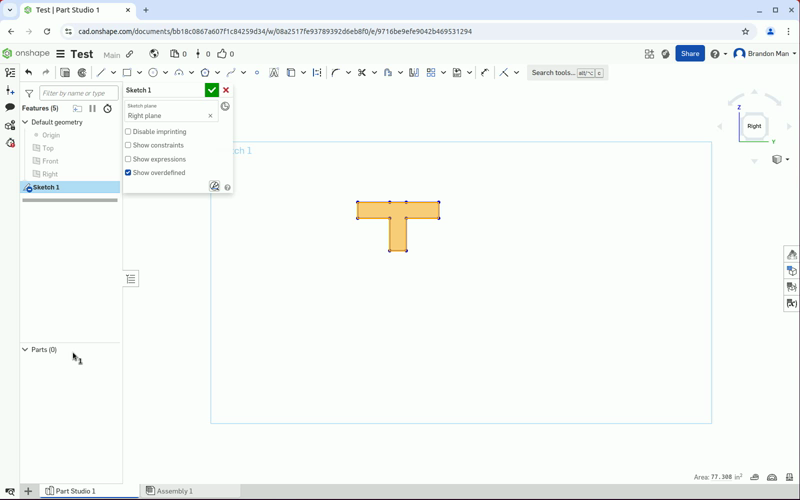
key(shift+e)
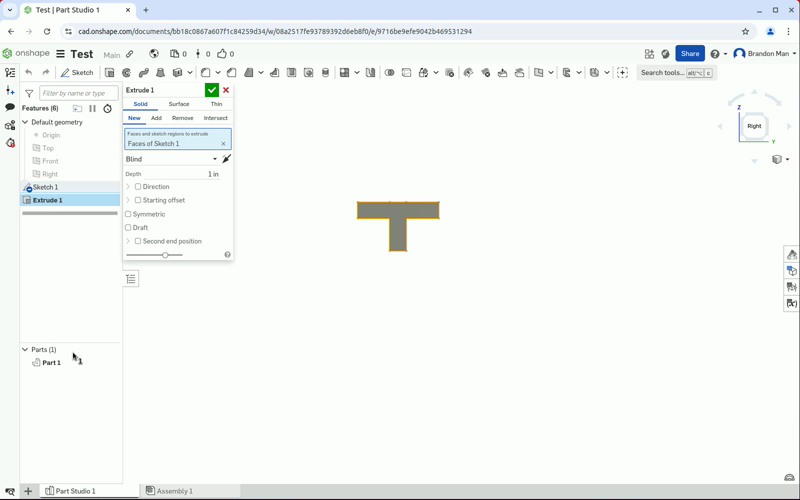
mouse_move(143, 106)
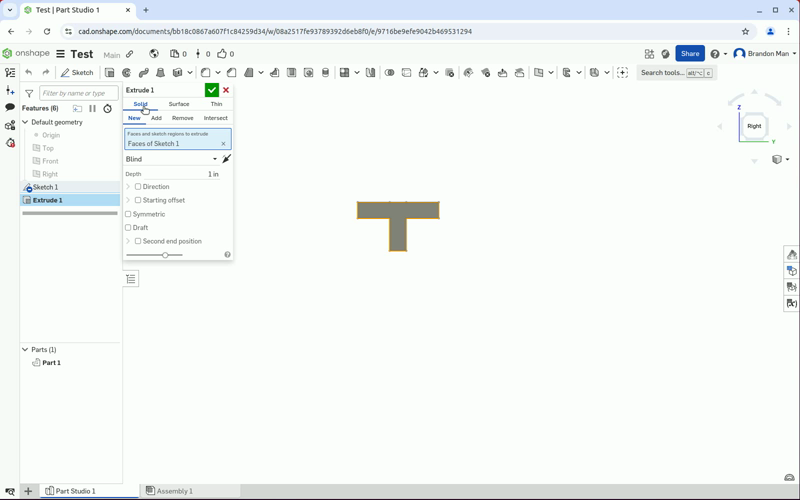
click(143, 106)
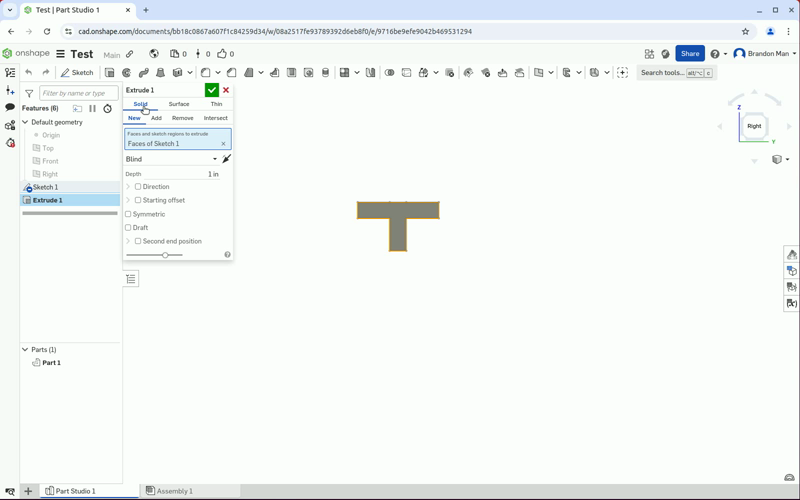
mouse_move(137, 120)
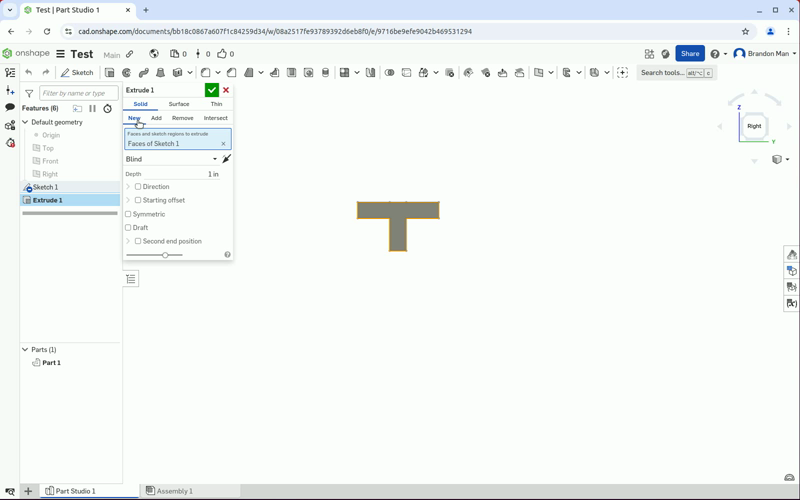
click(137, 120)
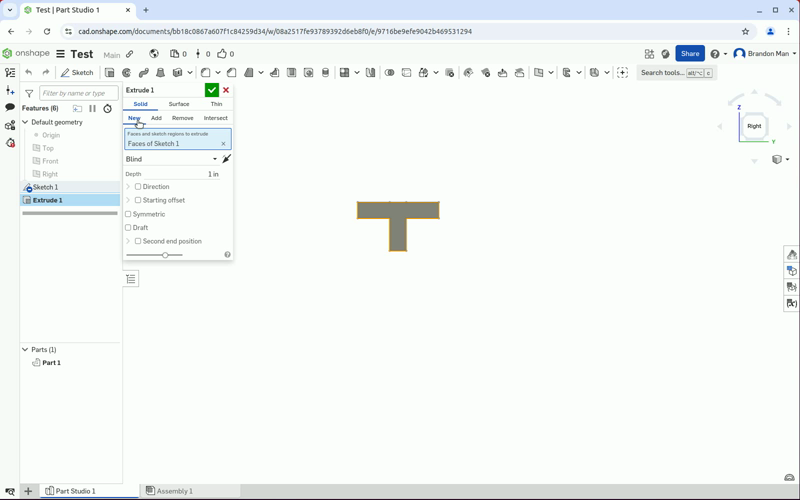
key(tab, 4)
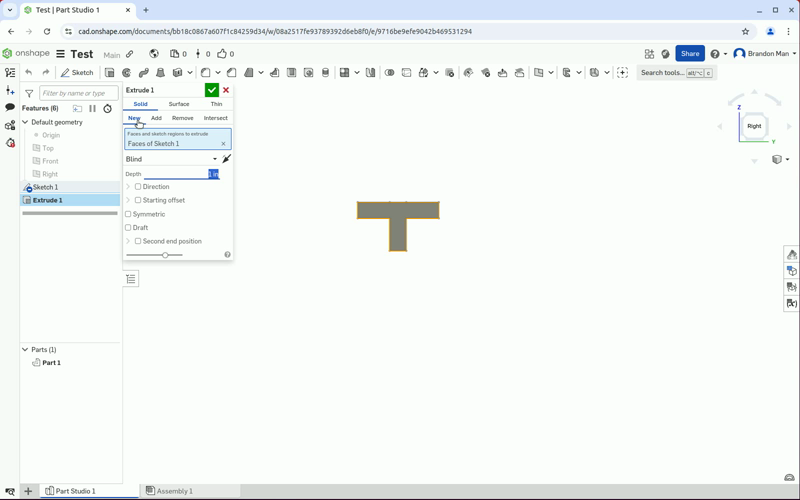
text(9.869)
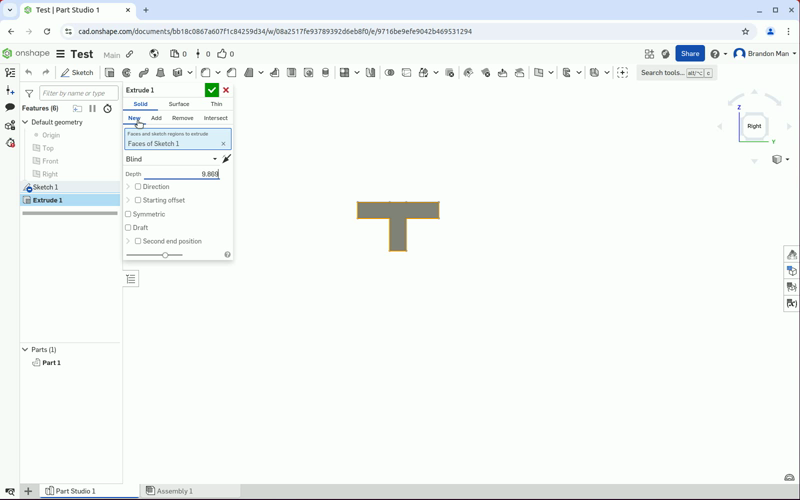
key(enter)
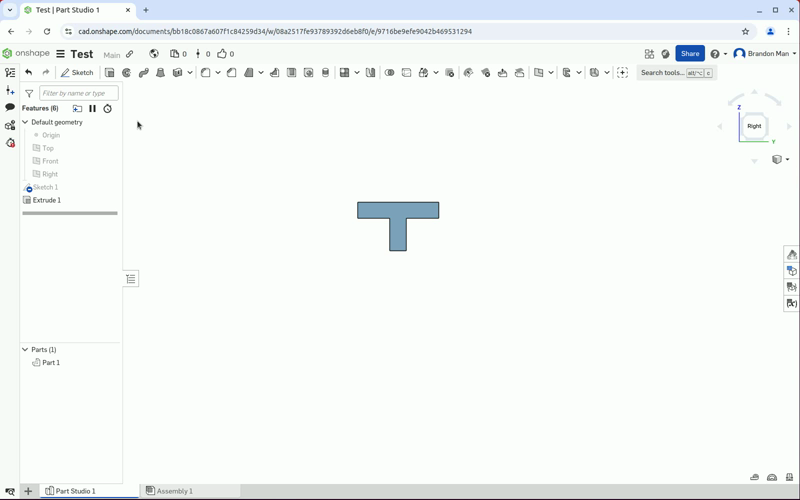
key(shift+h)
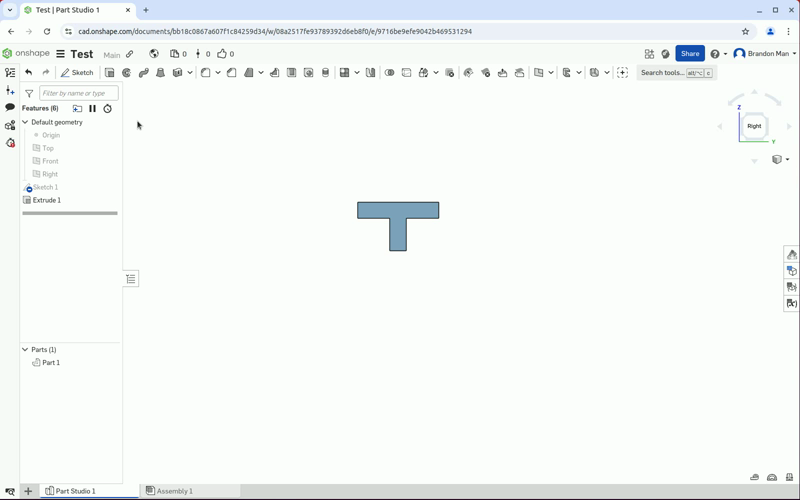
key(shift+h)
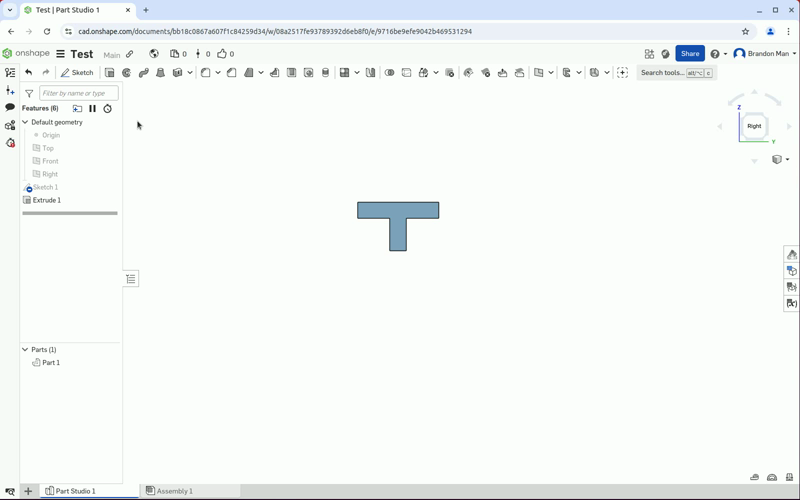
mouse_move(73, 189)
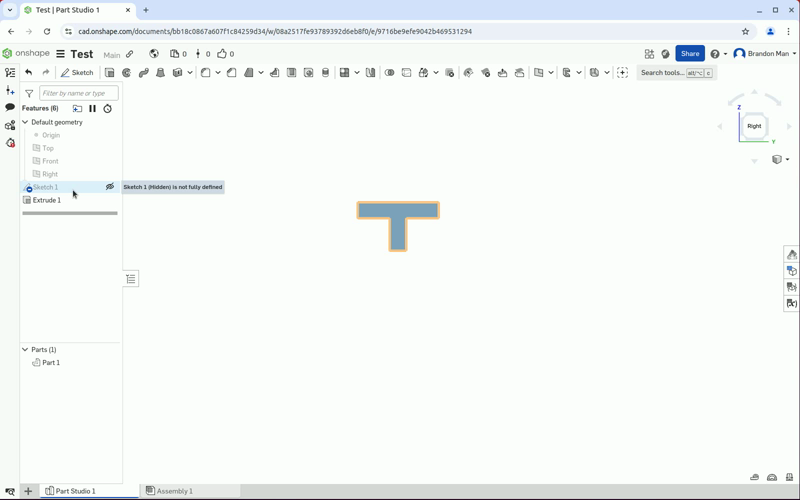
click(73, 189)
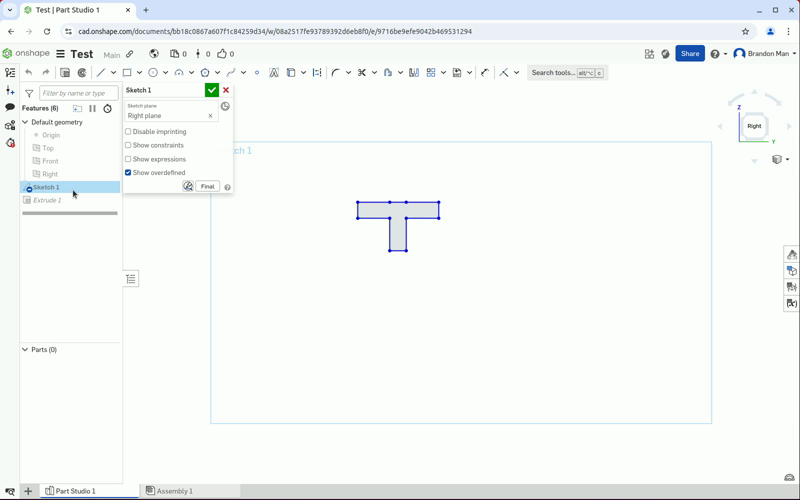
mouse_move(229, 92)
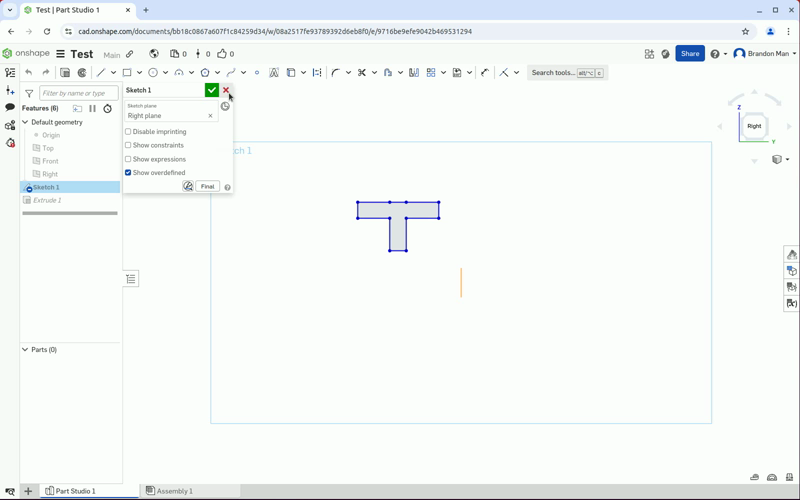
click(229, 92)
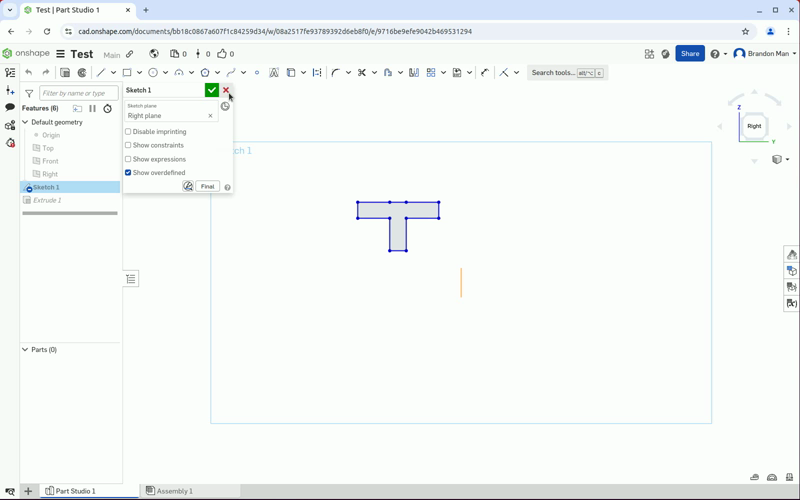
key(shift+s)
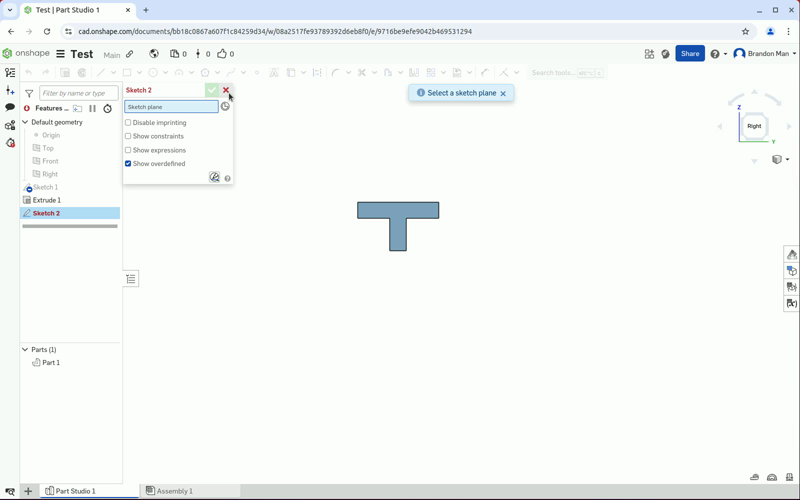
mouse_move(73, 176)
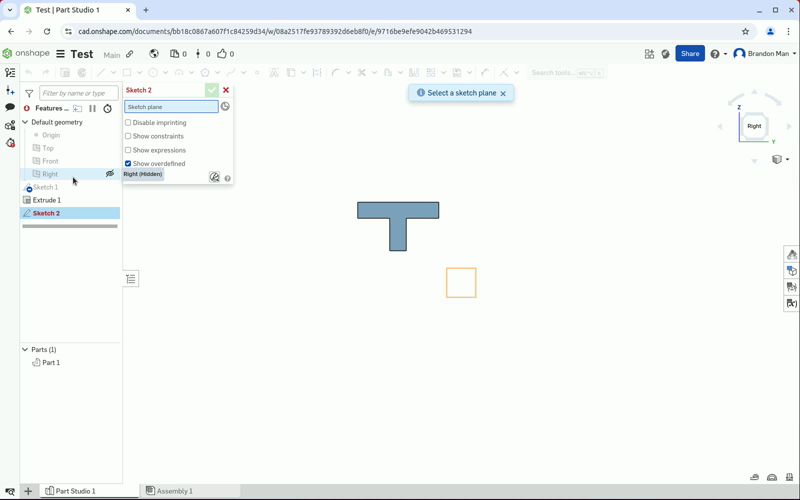
click(73, 176)
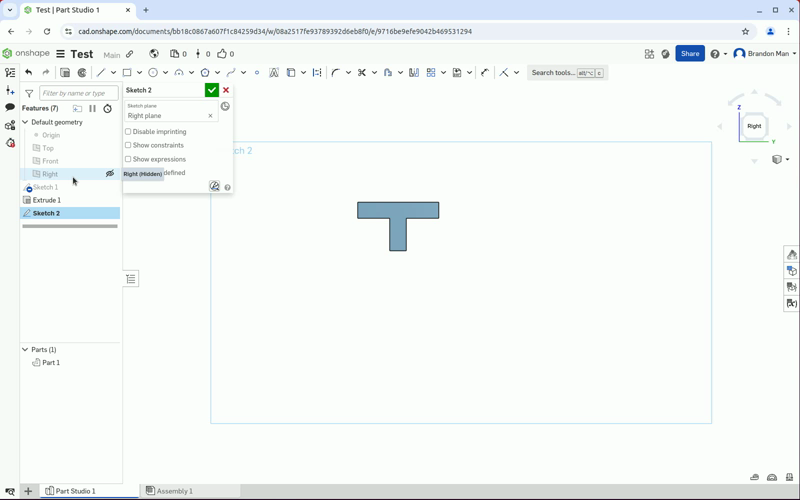
mouse_move(73, 352)
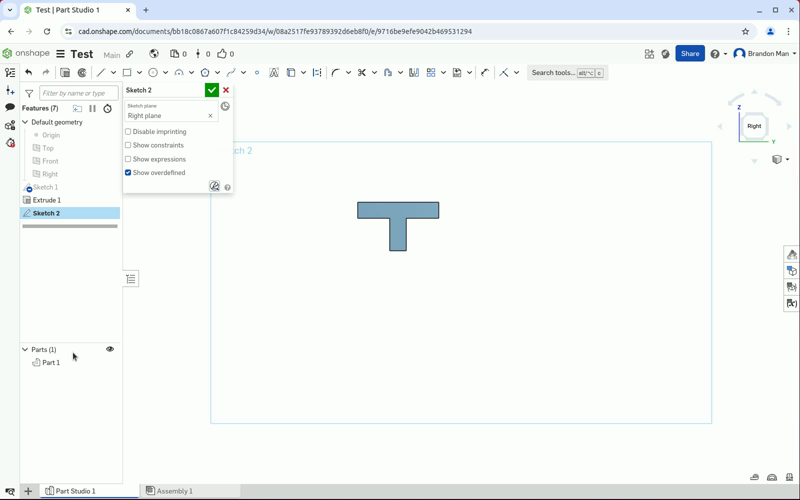
key(y)
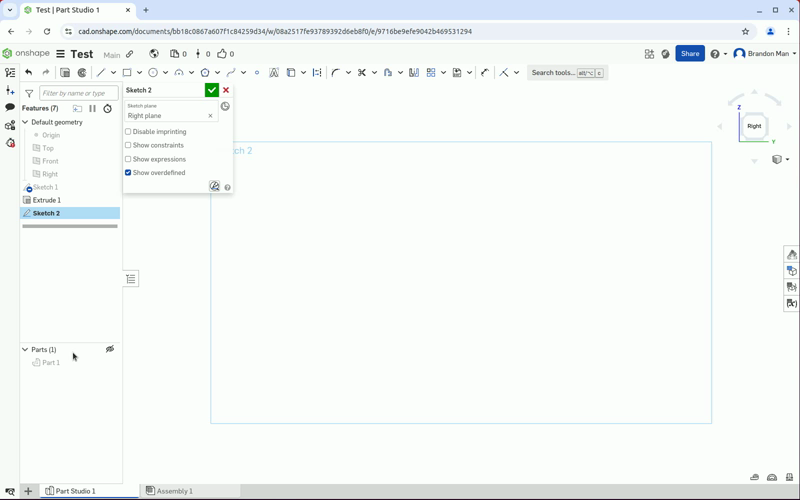
key(l)
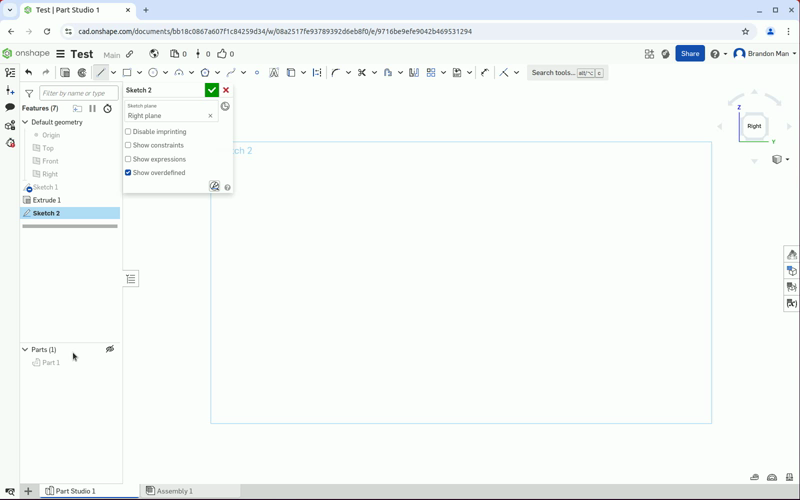
key_down(shift)
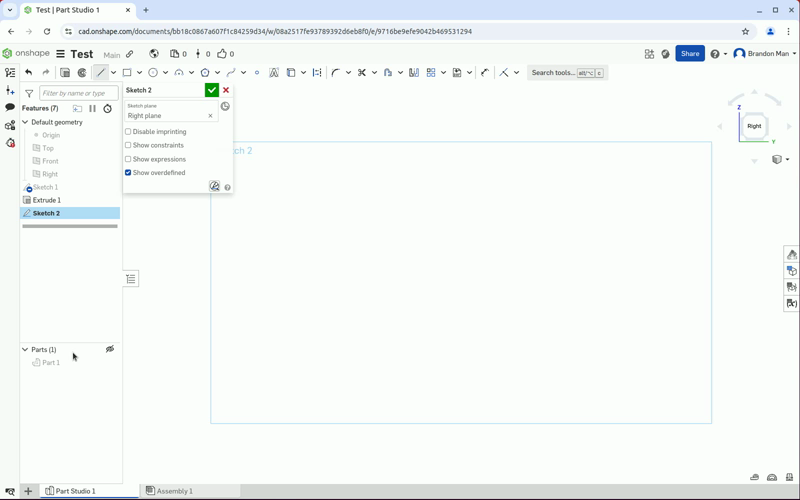
mouse_move(390, 203)
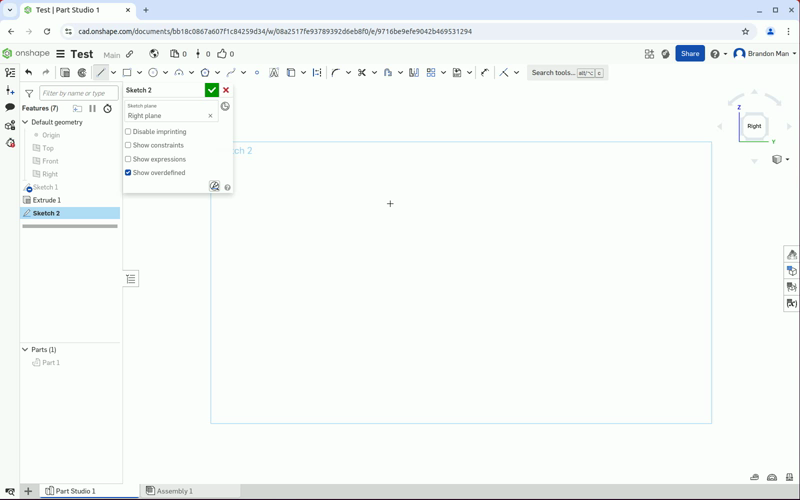
click(390, 203)
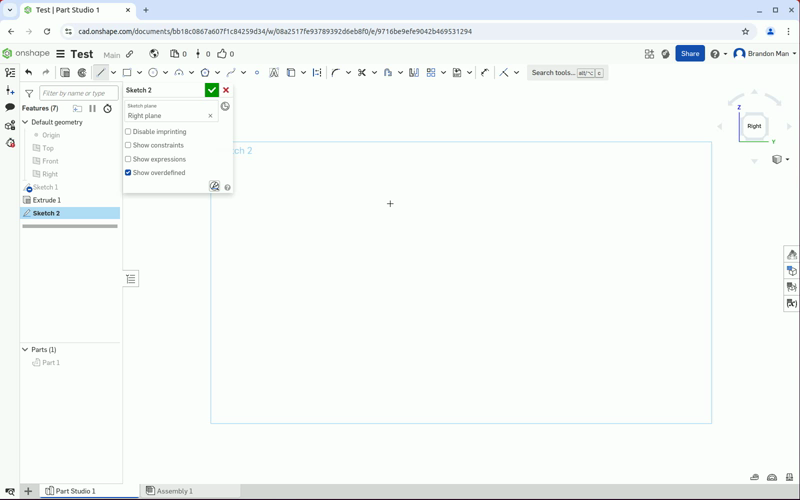
key_up(shift)
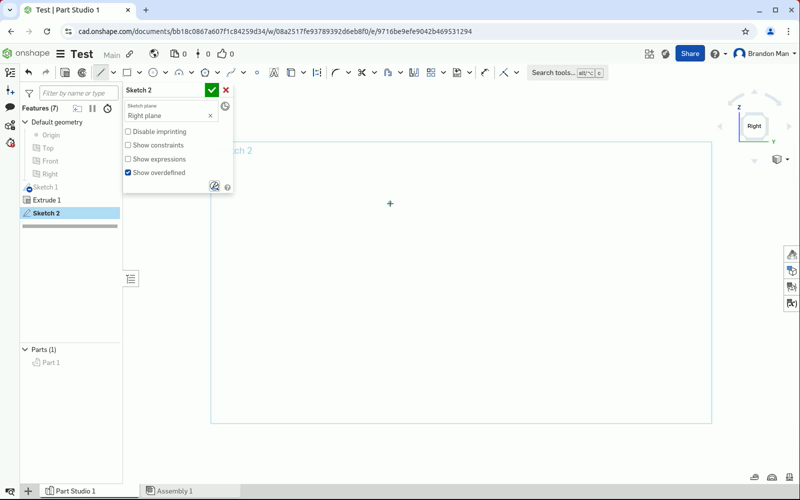
key_down(shift)
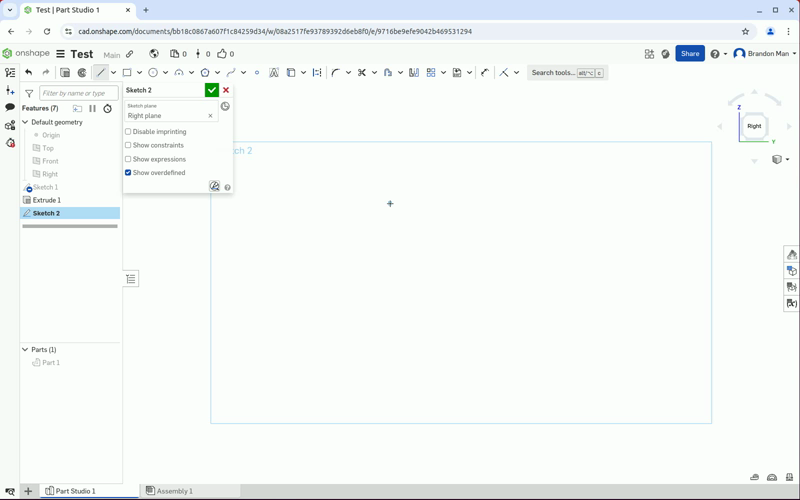
mouse_move(420, 203)
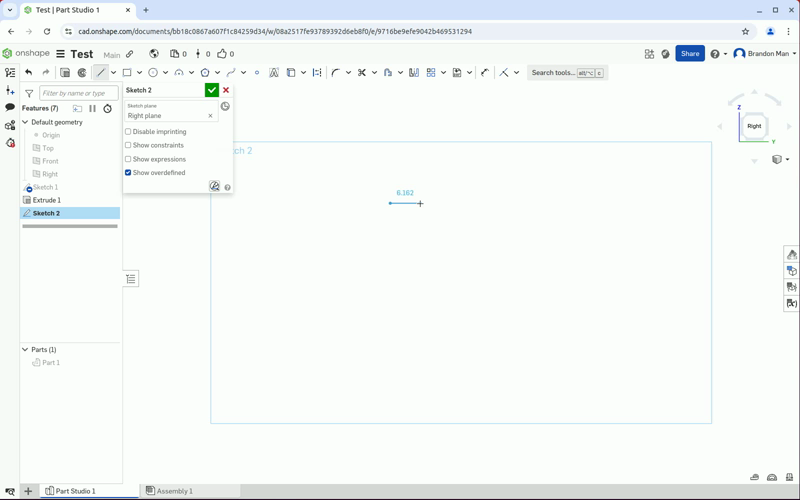
mouse_move(407, 203)
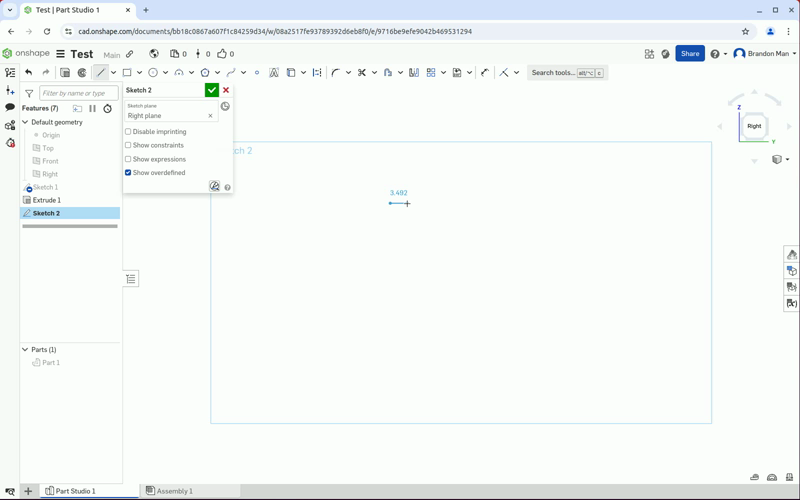
click(407, 203)
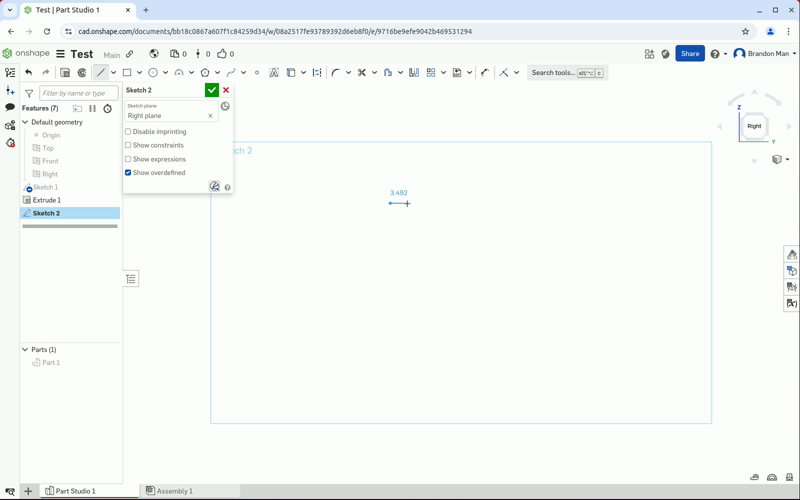
key_up(shift)
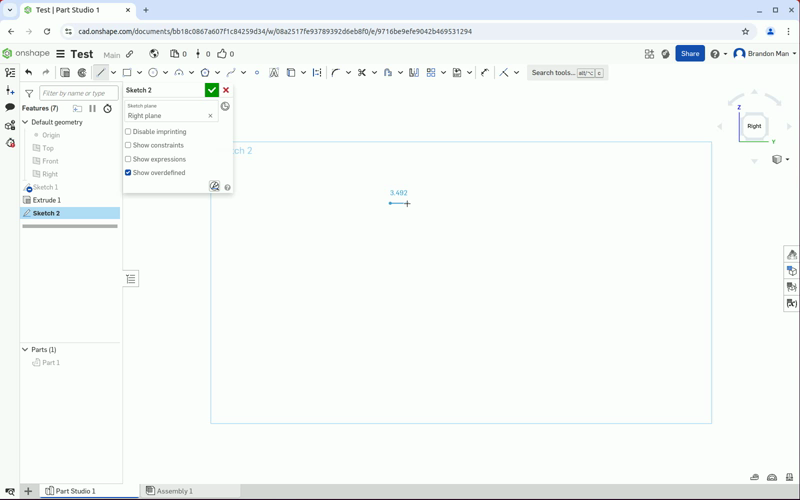
key_down(shift)
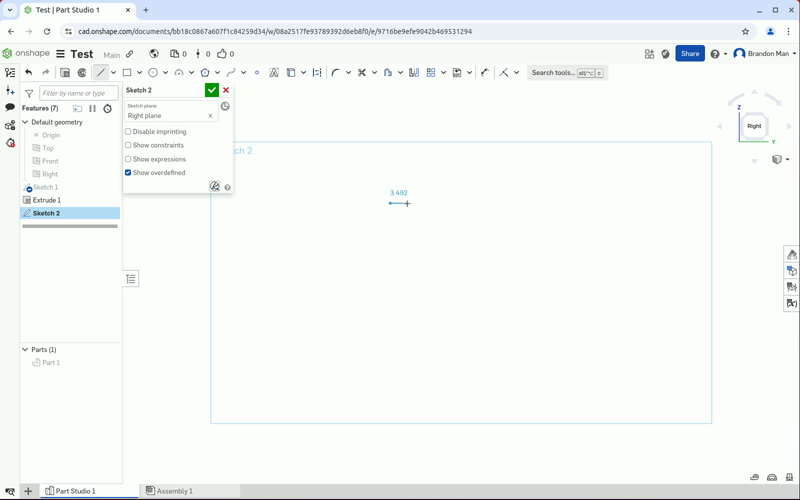
mouse_move(437, 203)
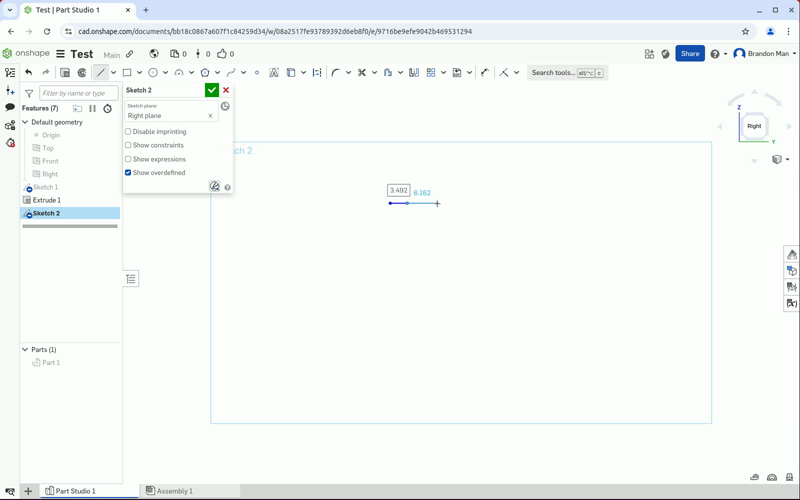
mouse_move(407, 169)
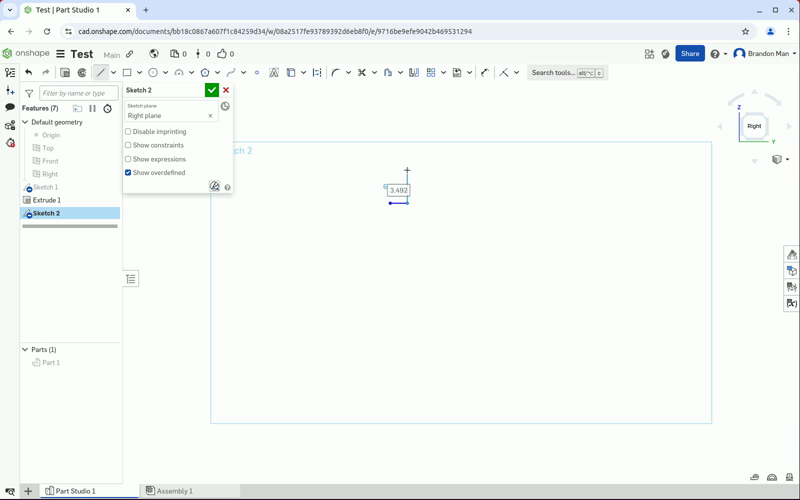
click(407, 169)
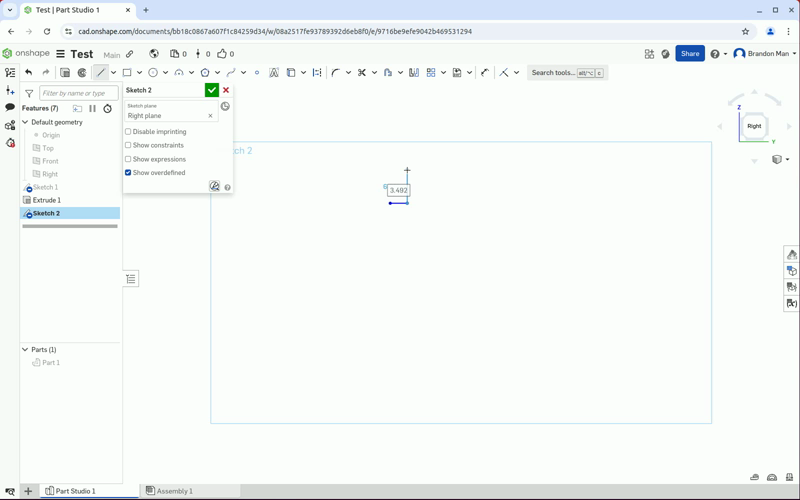
key_up(shift)
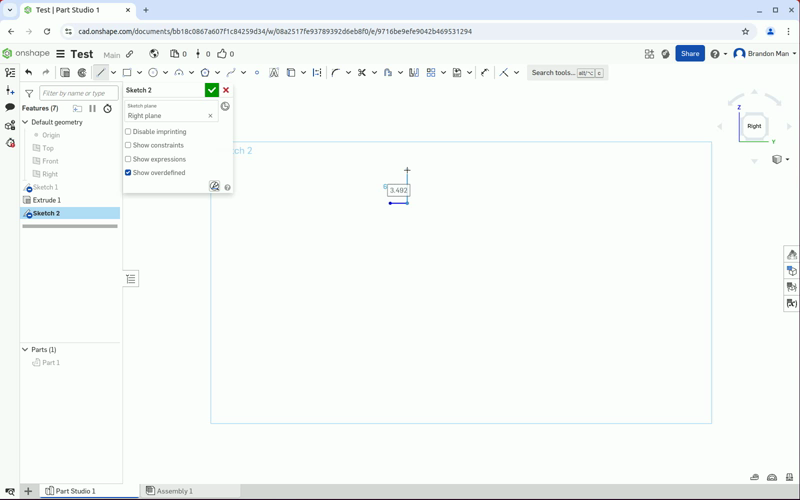
key_down(shift)
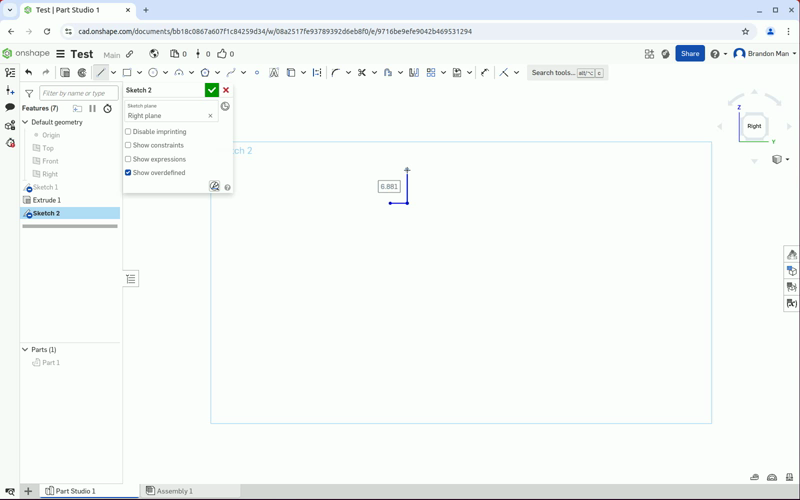
mouse_move(437, 169)
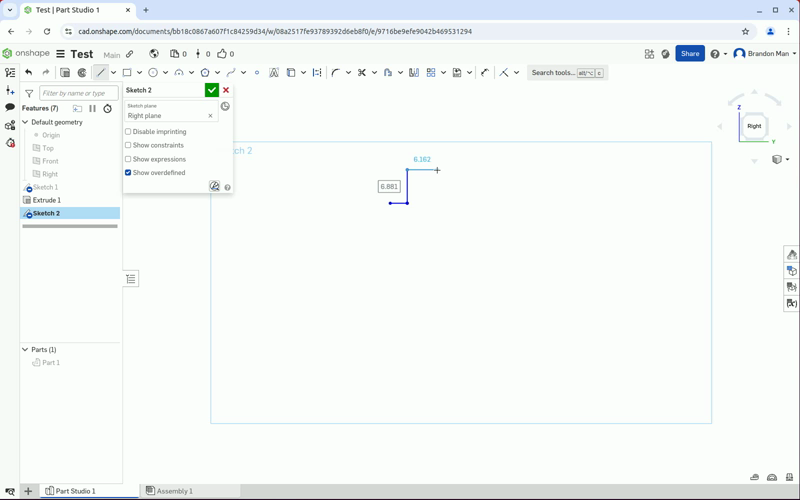
mouse_move(390, 169)
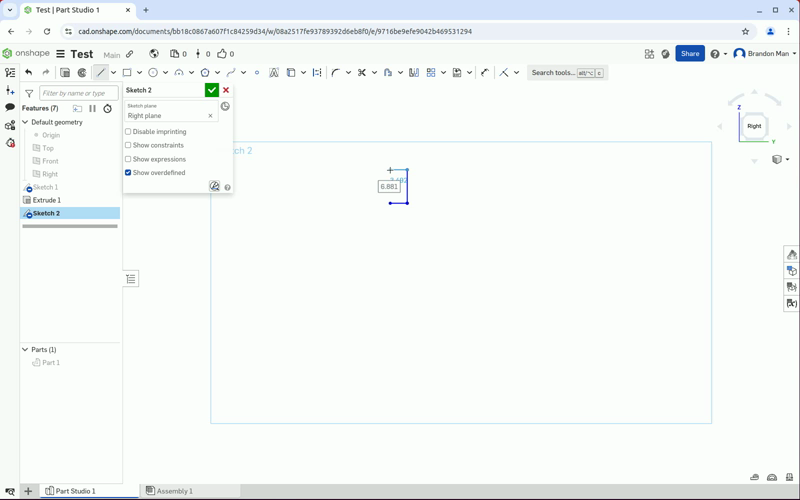
click(390, 169)
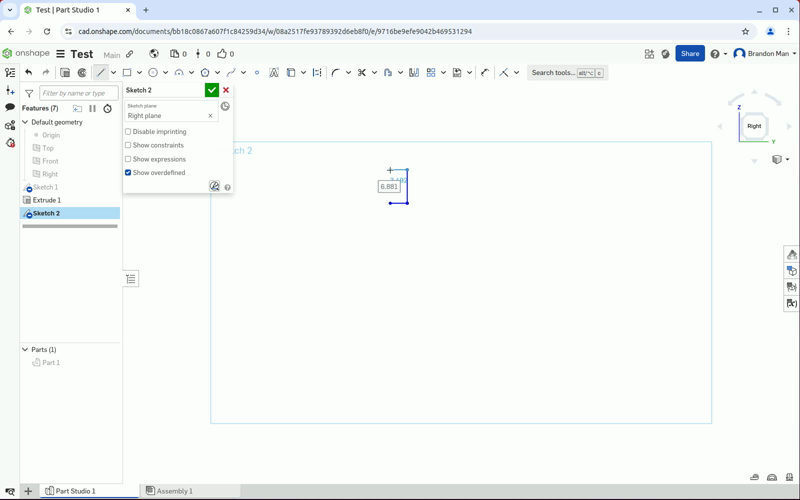
key_up(shift)
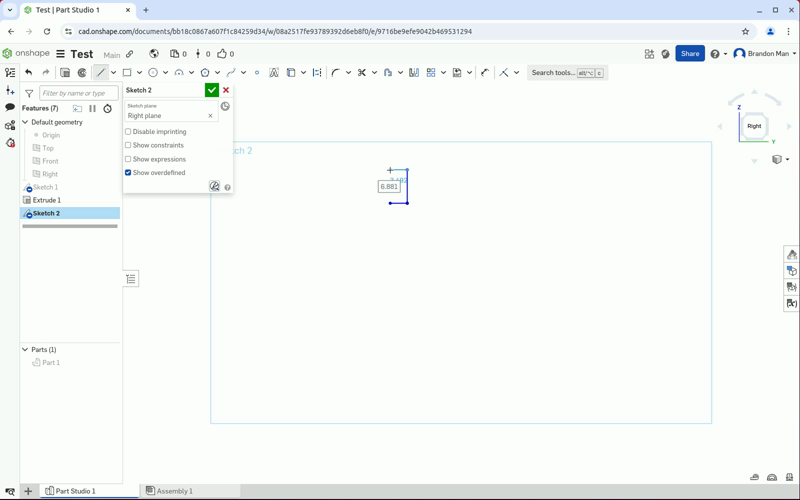
mouse_move(420, 169)
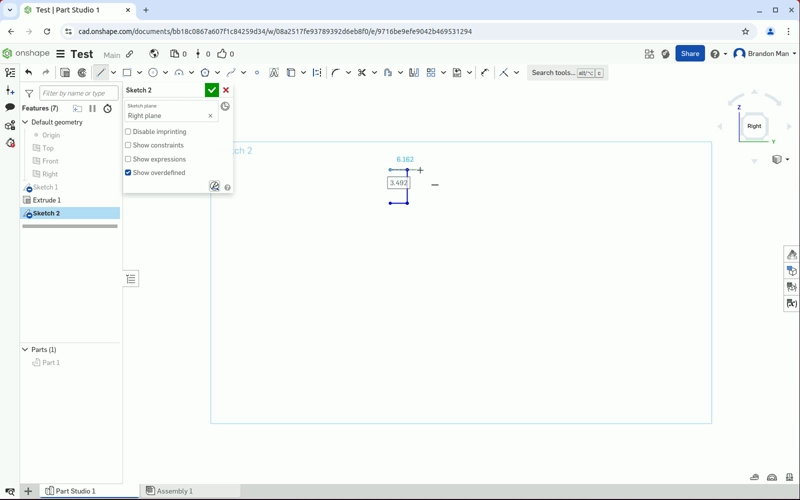
key_down(shift)
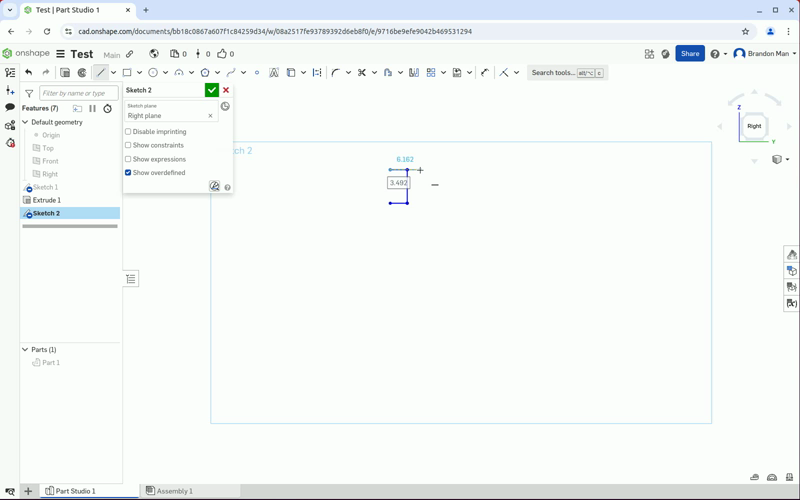
mouse_move(390, 203)
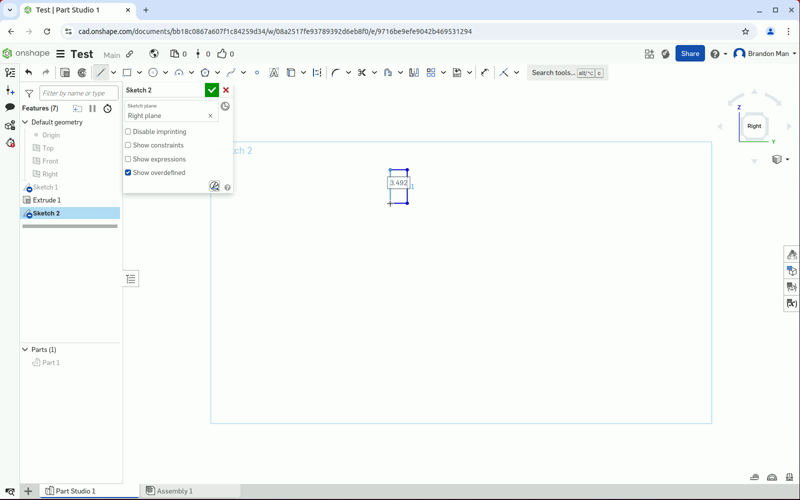
key_up(shift)
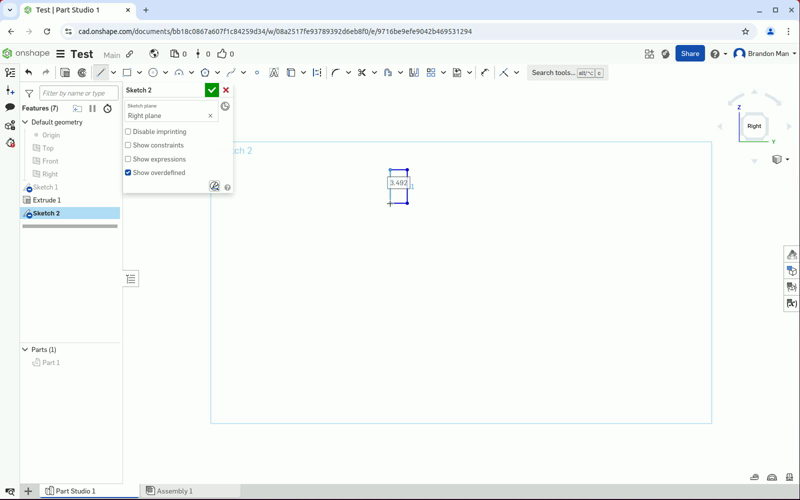
click(390, 203)
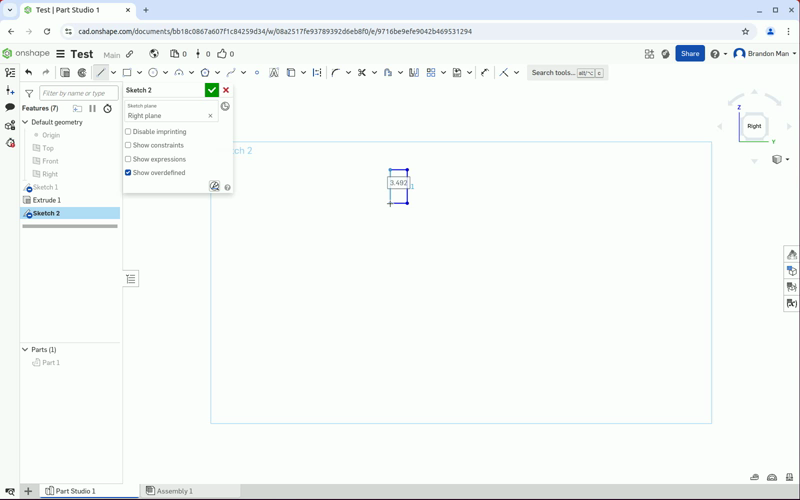
key(esc)
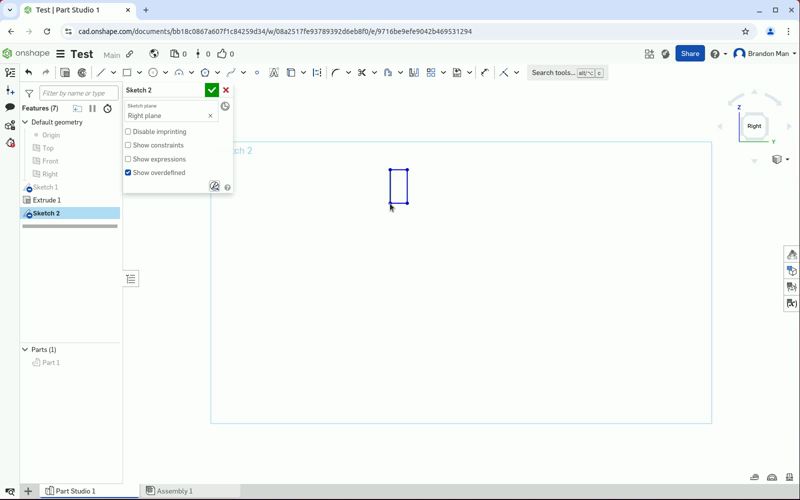
mouse_move(393, 171)
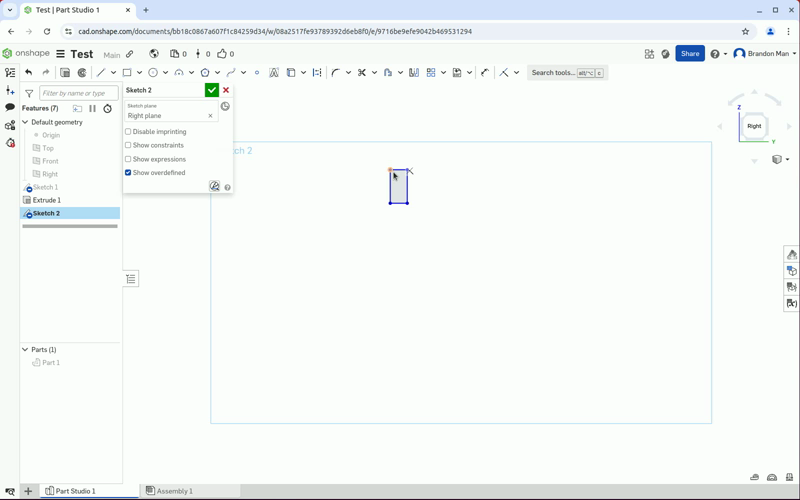
scroll(6)
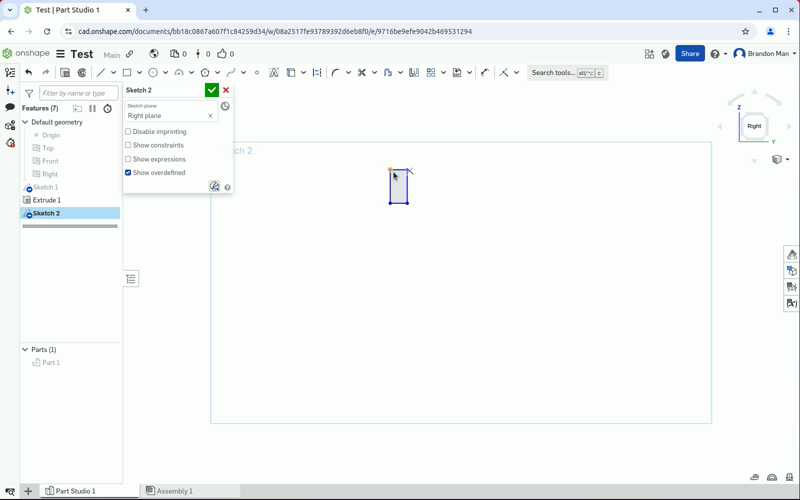
scroll(6)
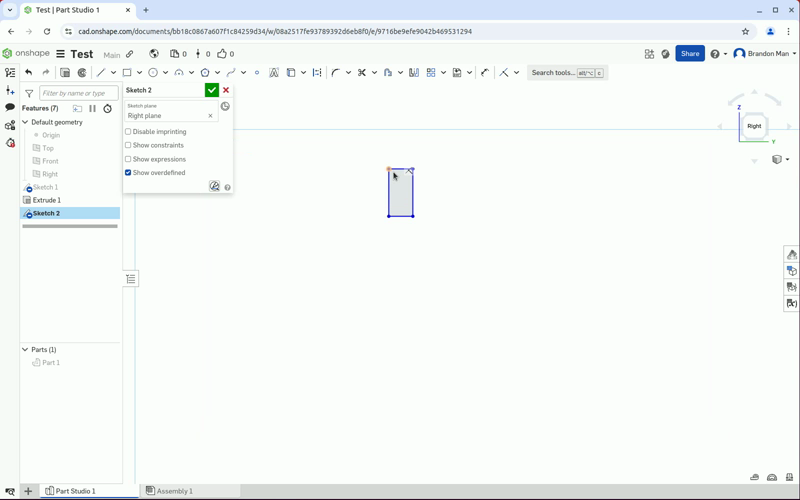
scroll(6)
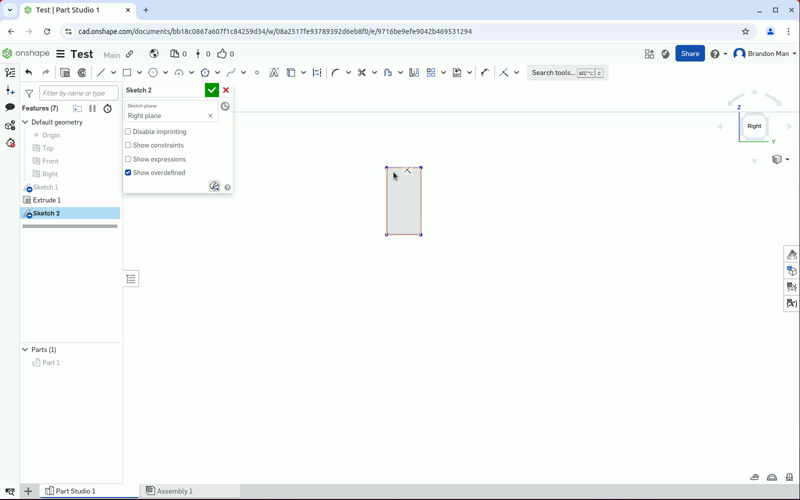
scroll(6)
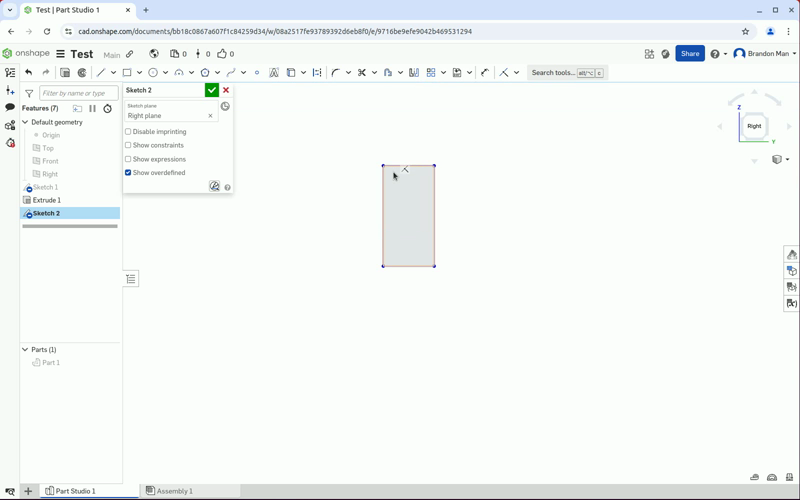
scroll(6)
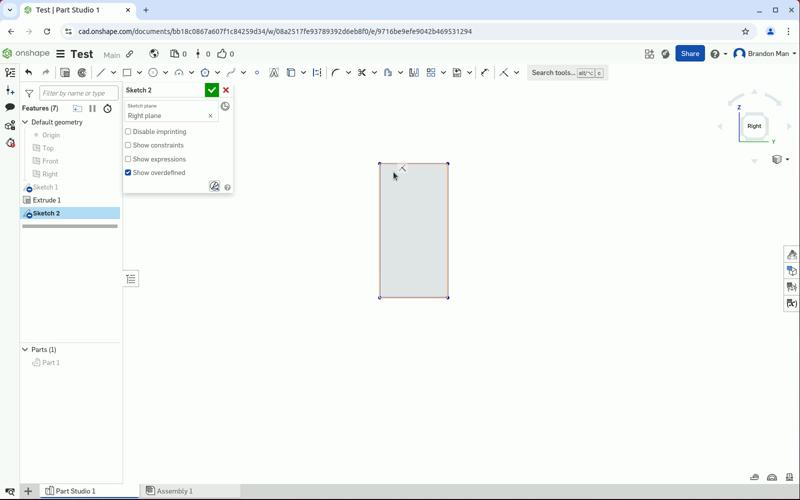
scroll(6)
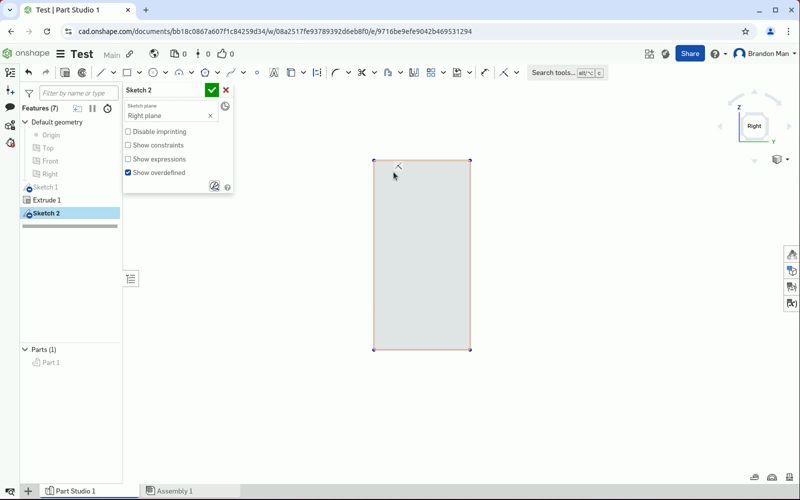
scroll(6)
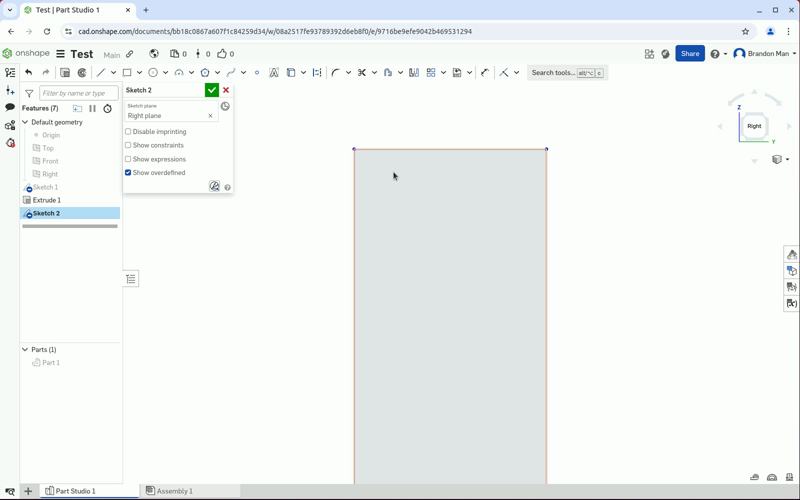
click(393, 171)
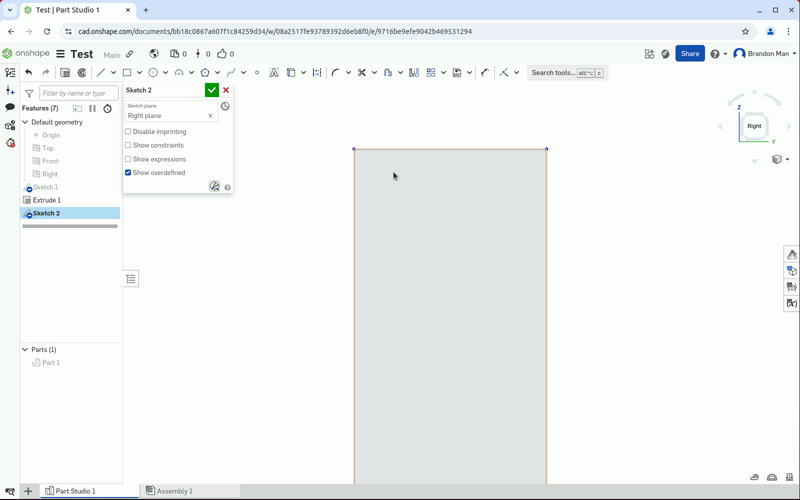
scroll(-6)
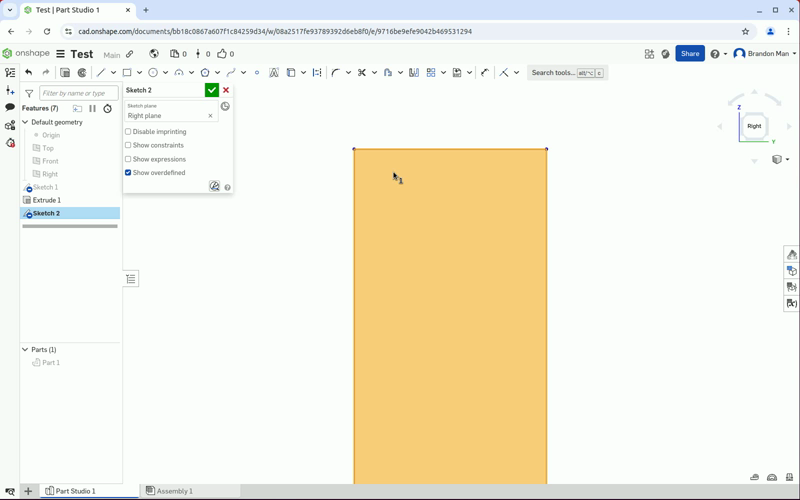
scroll(-6)
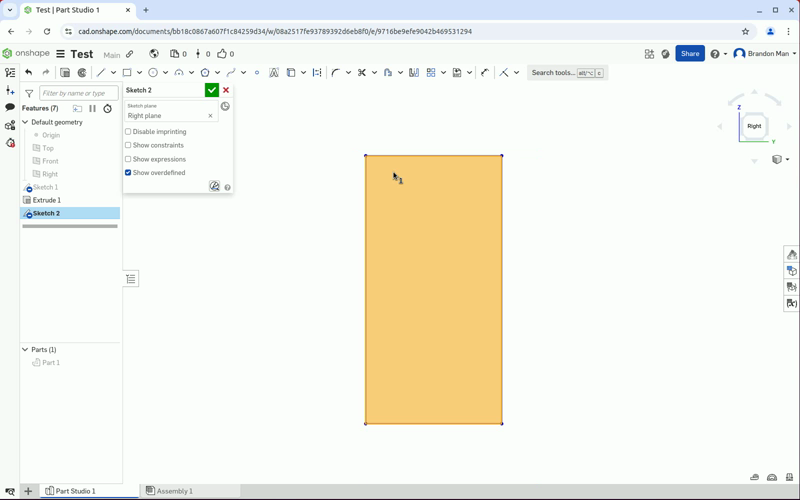
scroll(-6)
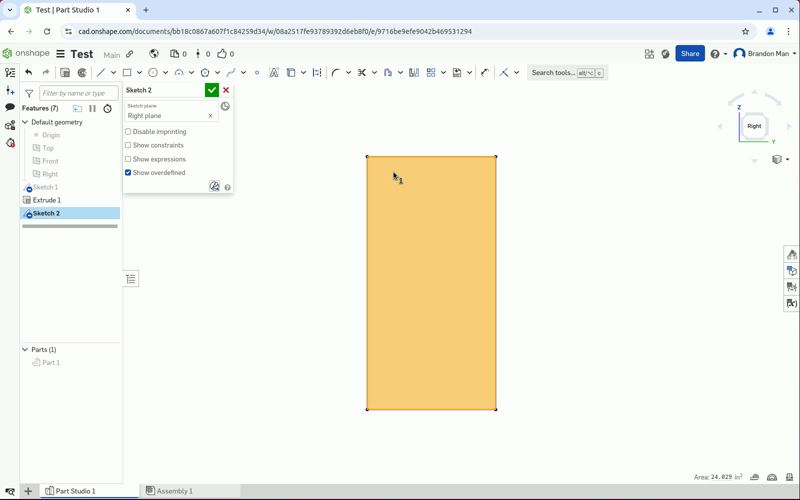
scroll(-6)
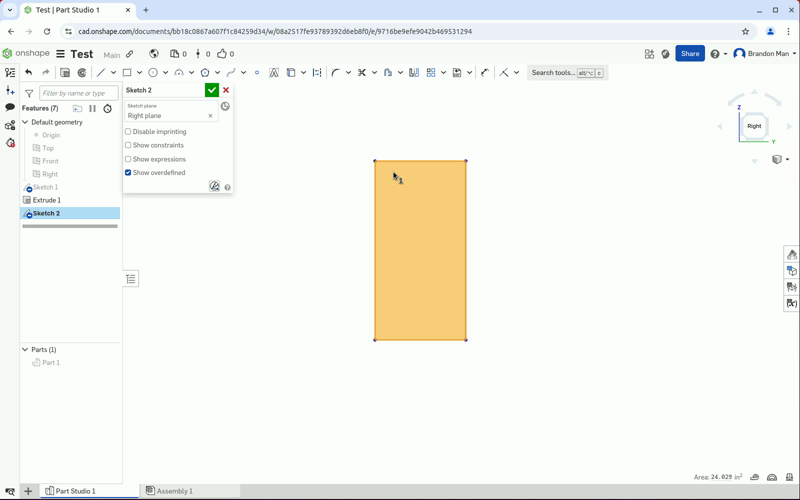
scroll(-6)
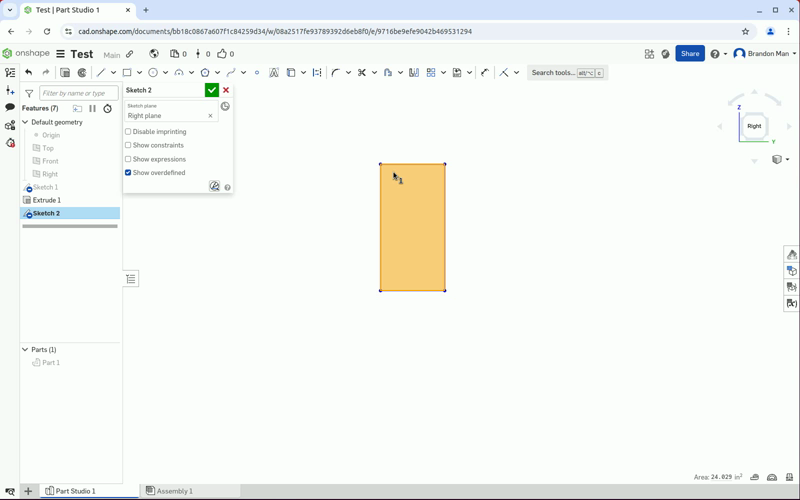
scroll(-6)
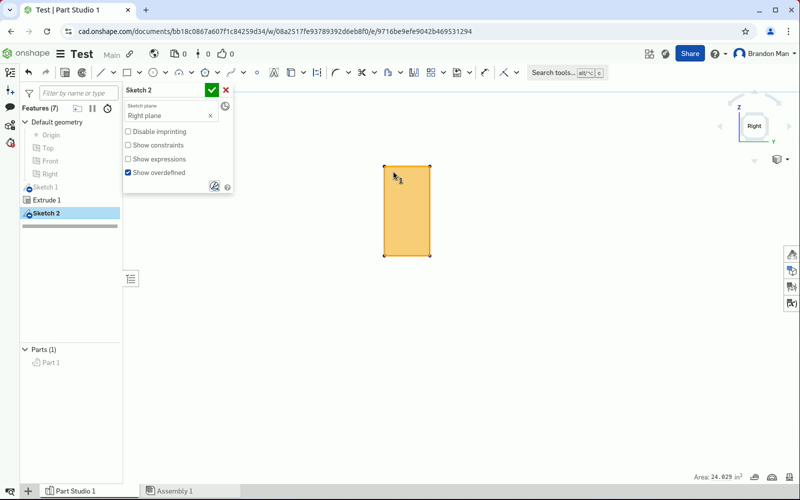
scroll(-6)
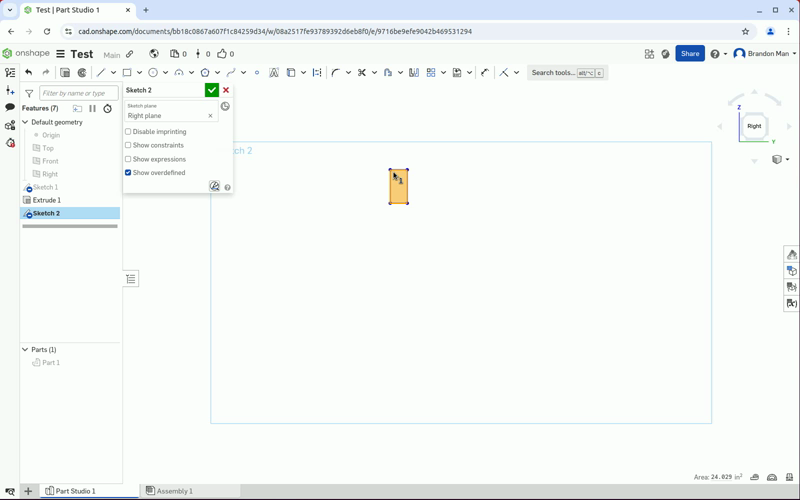
mouse_move(73, 352)
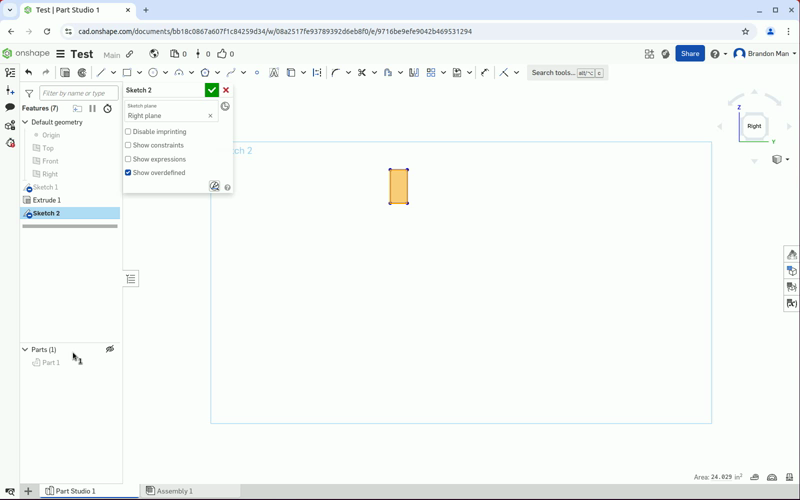
key(shift+y)
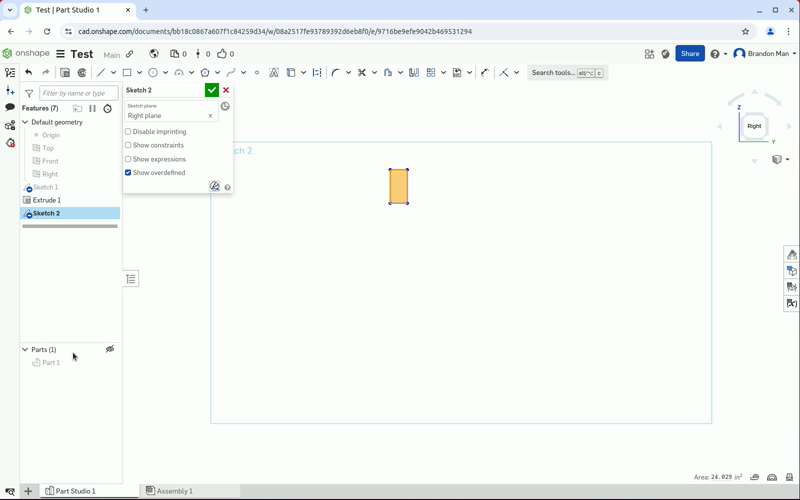
key(shift+e)
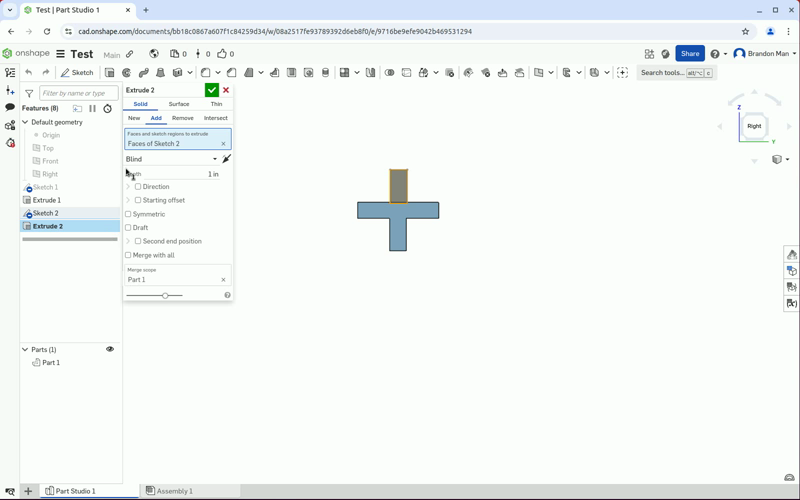
mouse_move(143, 106)
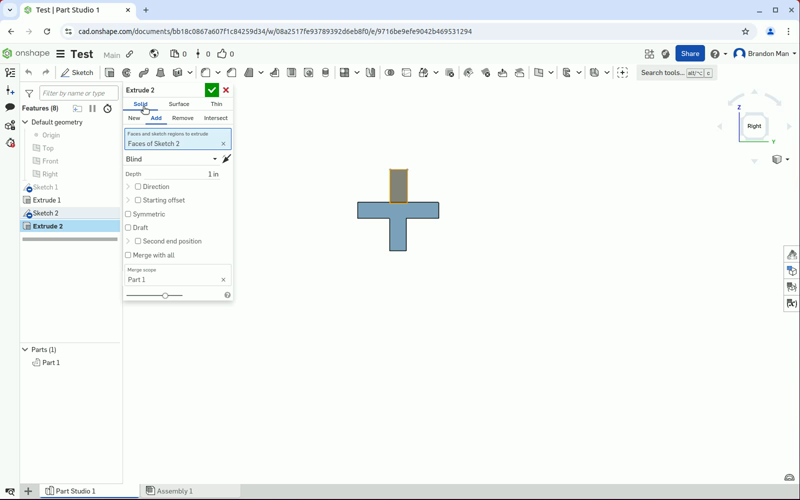
click(143, 106)
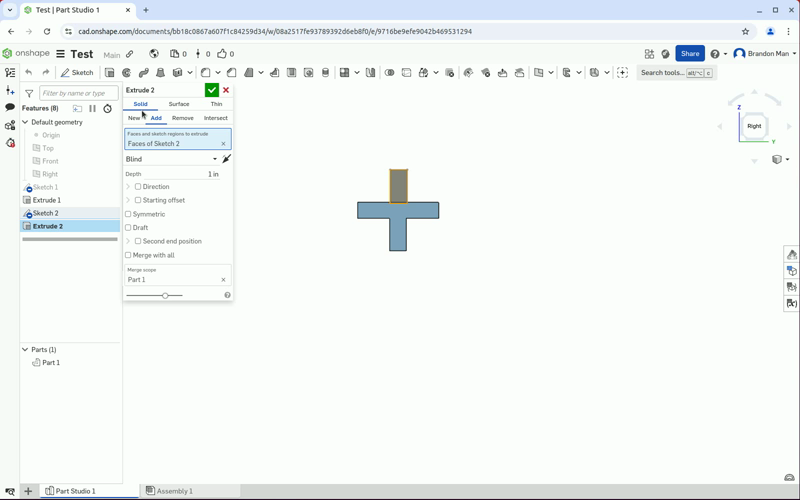
mouse_move(137, 120)
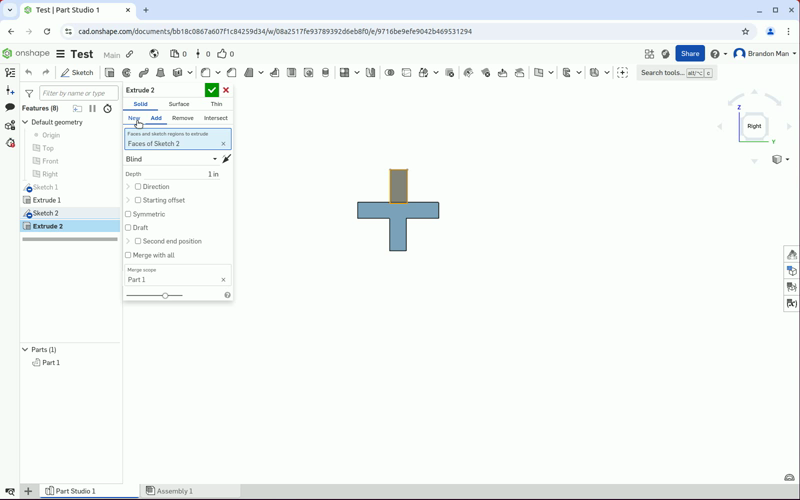
click(137, 120)
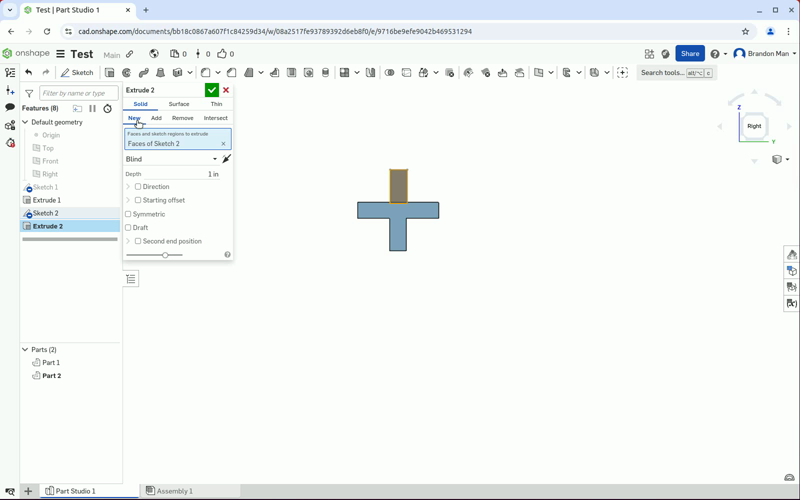
key(tab, 4)
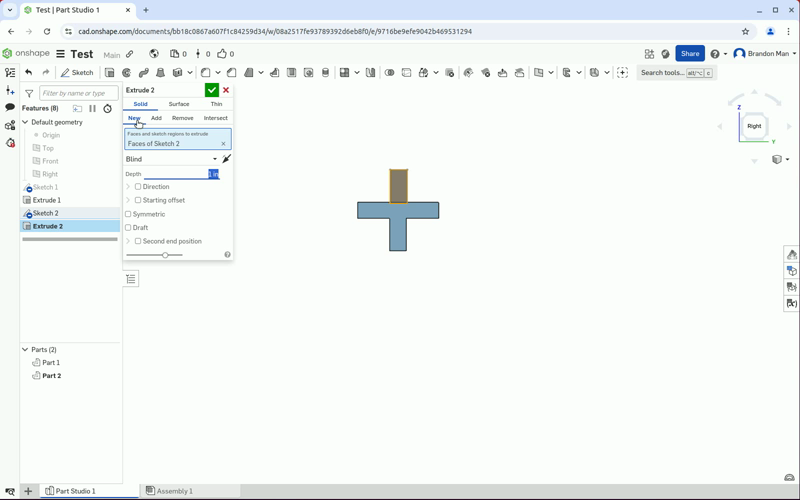
text(9.869)
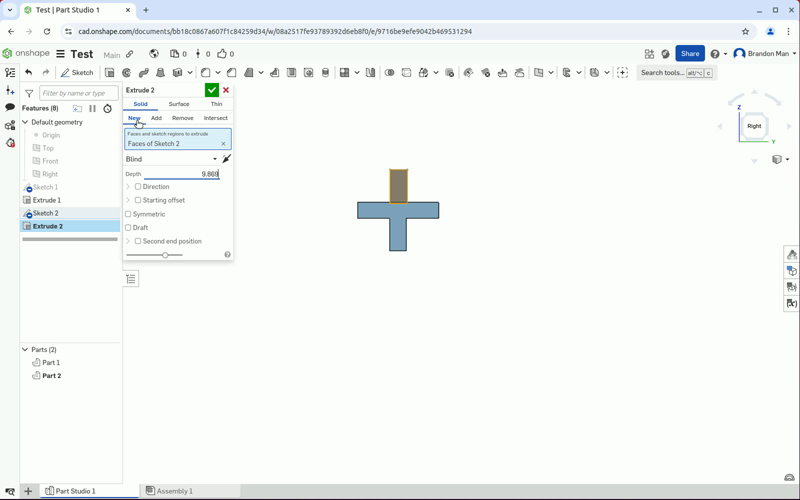
key(enter)
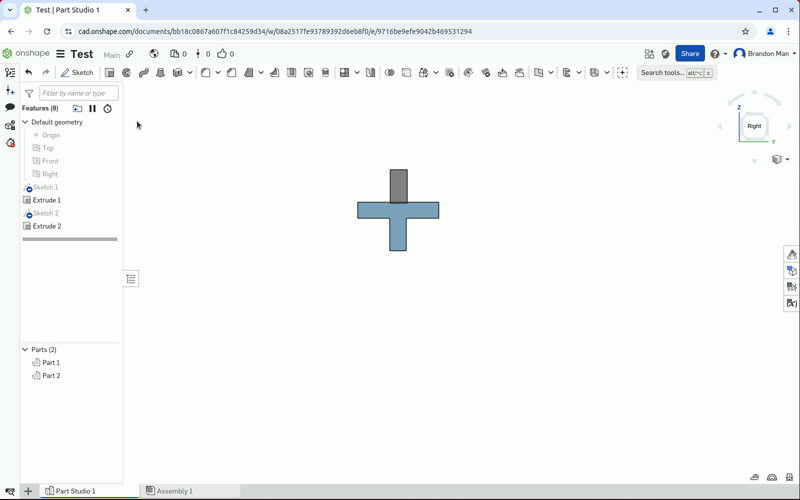
key(shift+h)
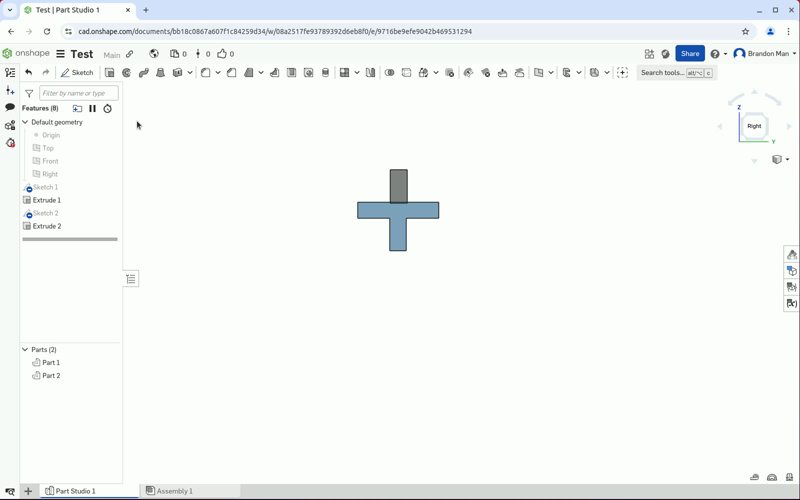
key(shift+h)
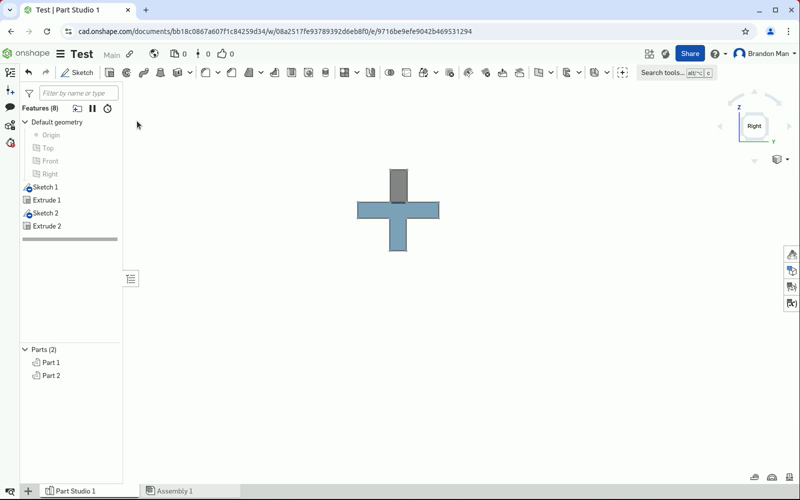
key(shift+7)
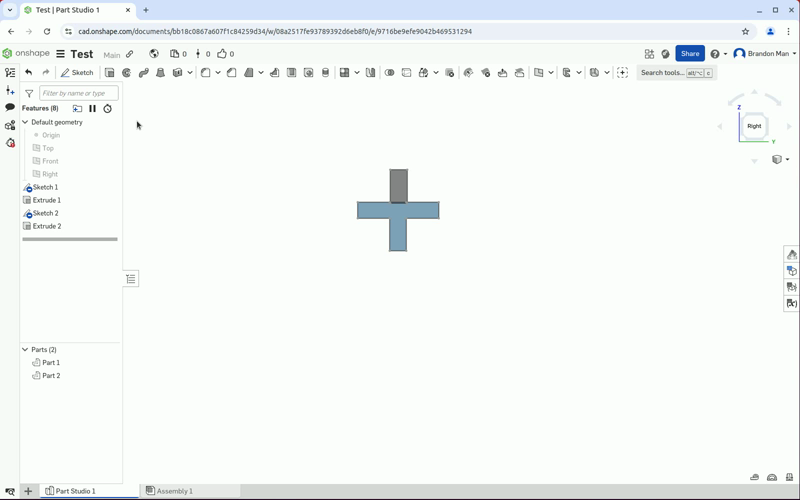
key(right, 2)
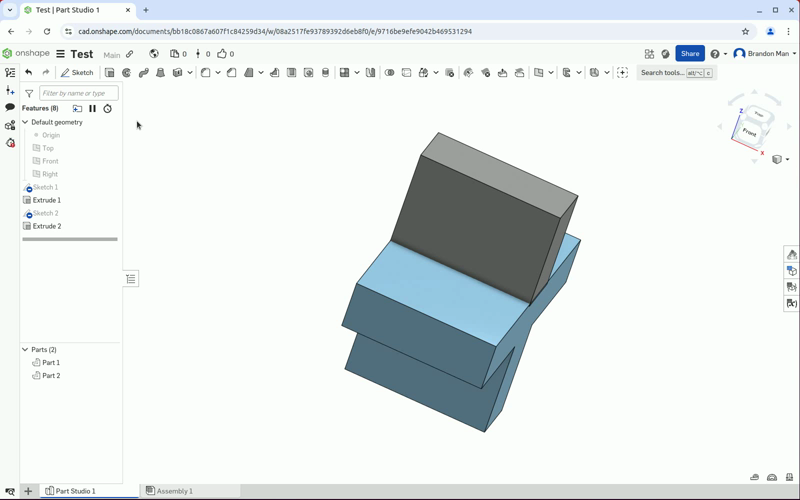
key(down, 2)
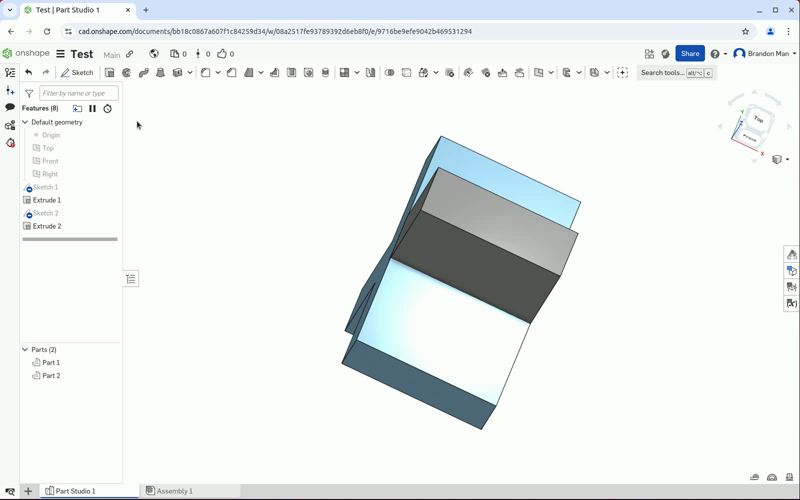
key(up, 2)
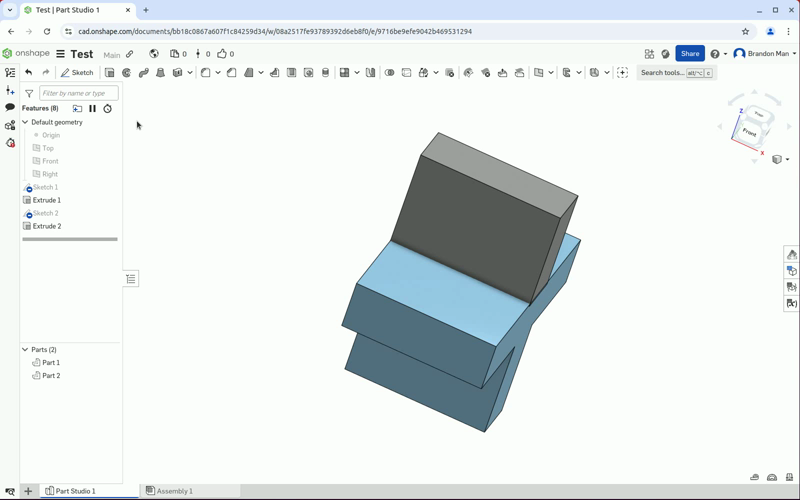
key(left, 2)
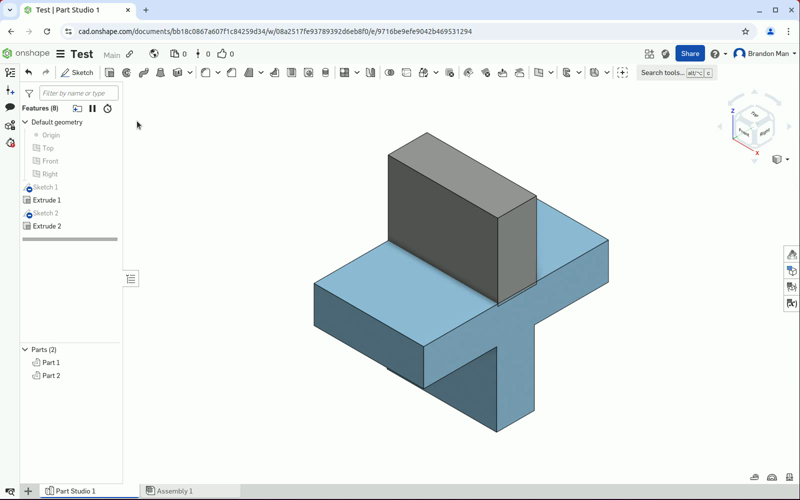
mouse_move(73, 189)
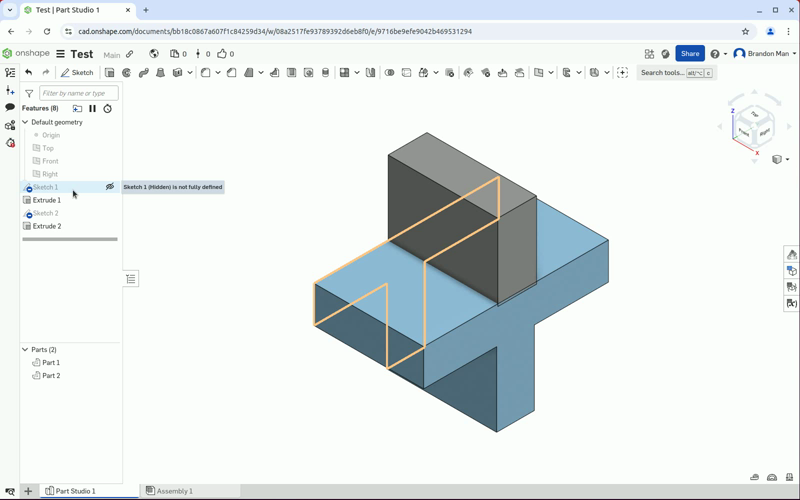
click(73, 189)